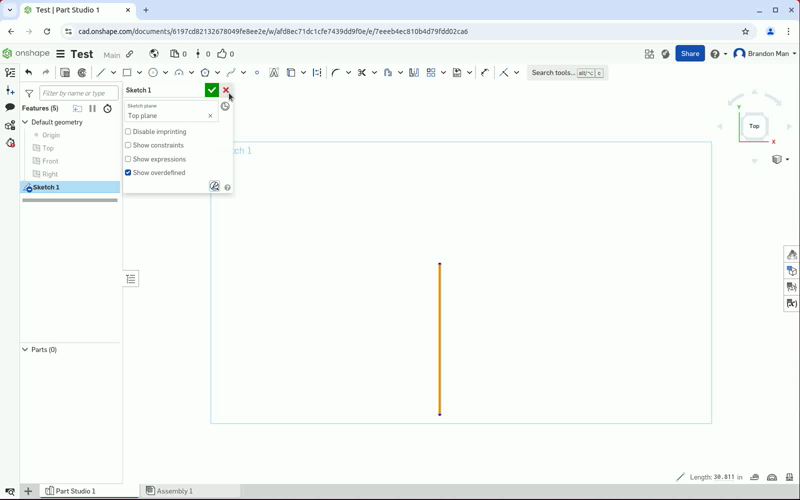
key(shift+h)
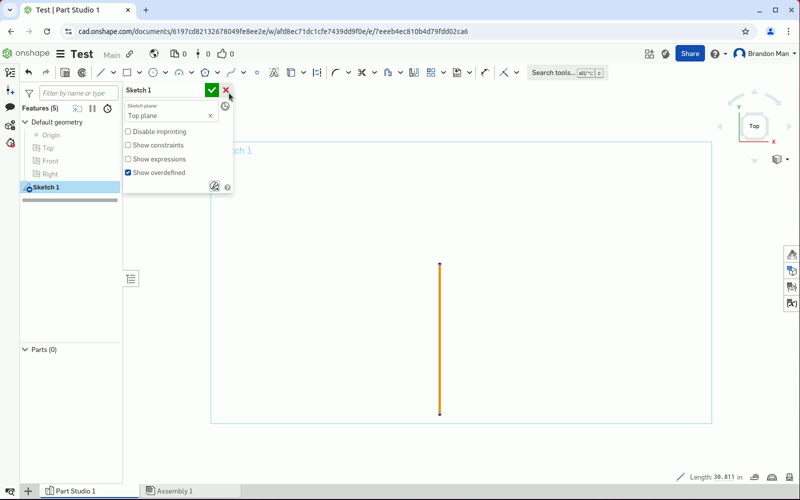
key(shift+s)
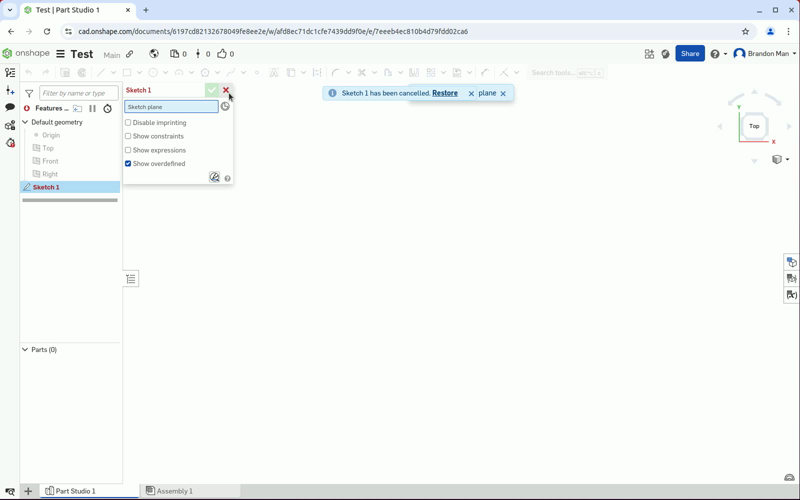
mouse_move(73, 150)
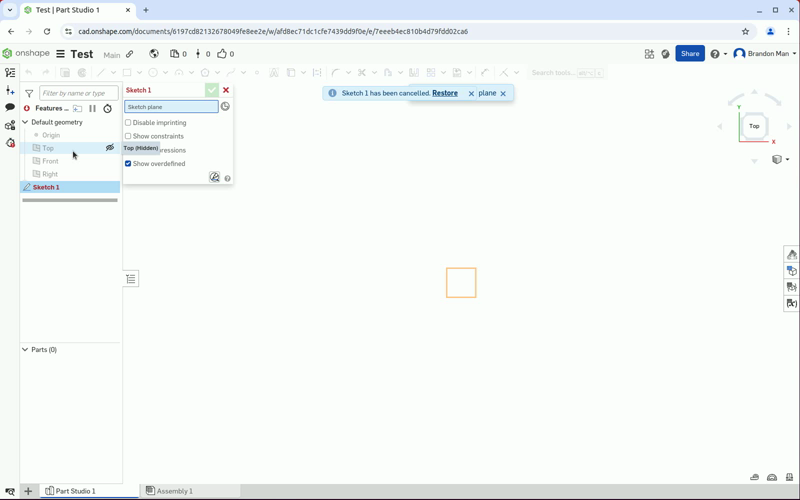
click(73, 150)
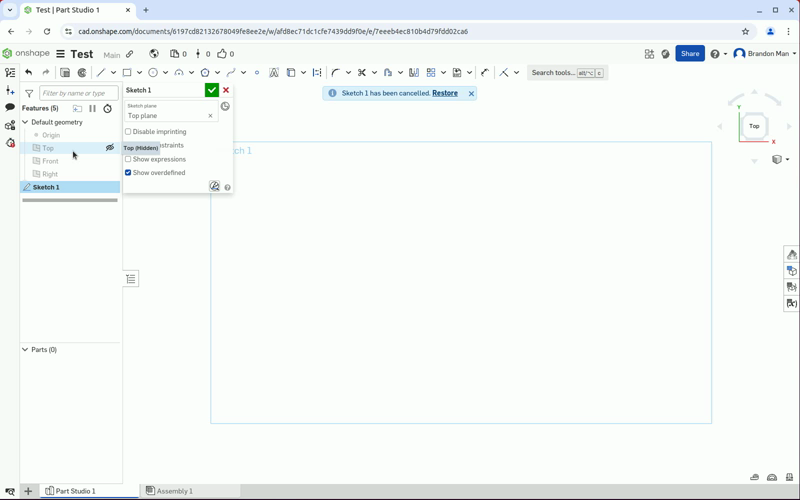
mouse_move(73, 352)
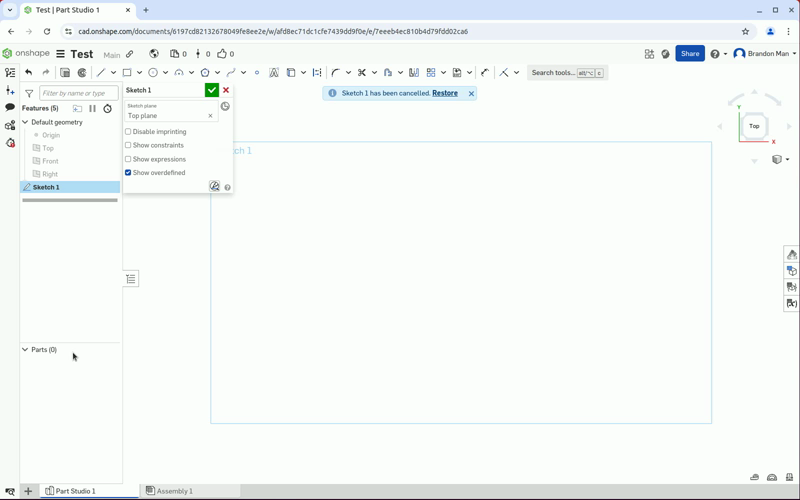
key(y)
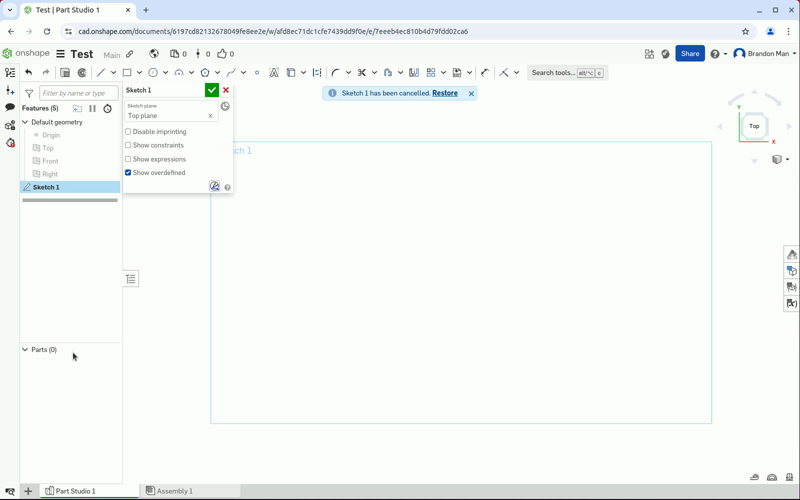
key(c)
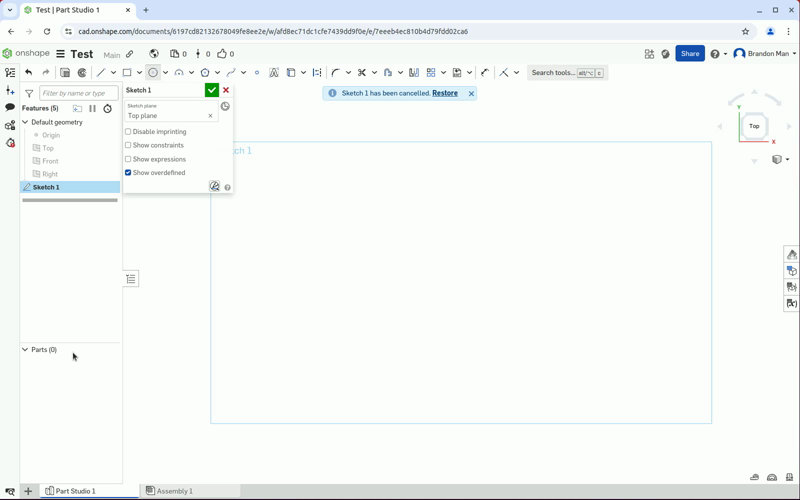
key_down(shift)
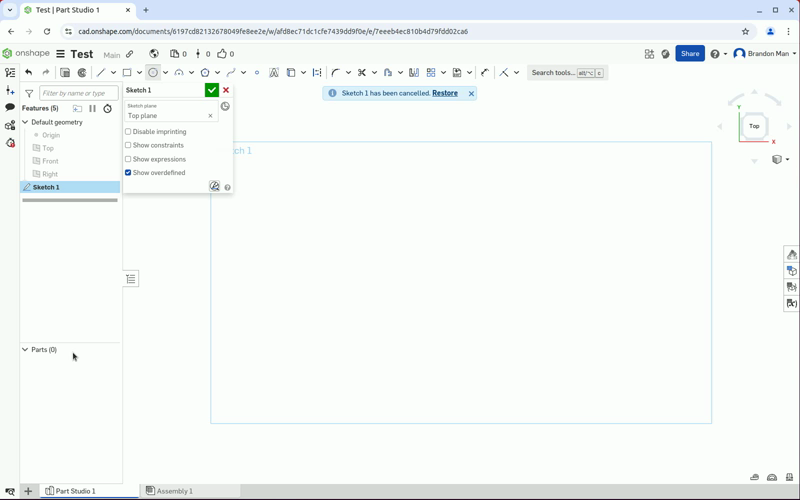
mouse_move(461, 282)
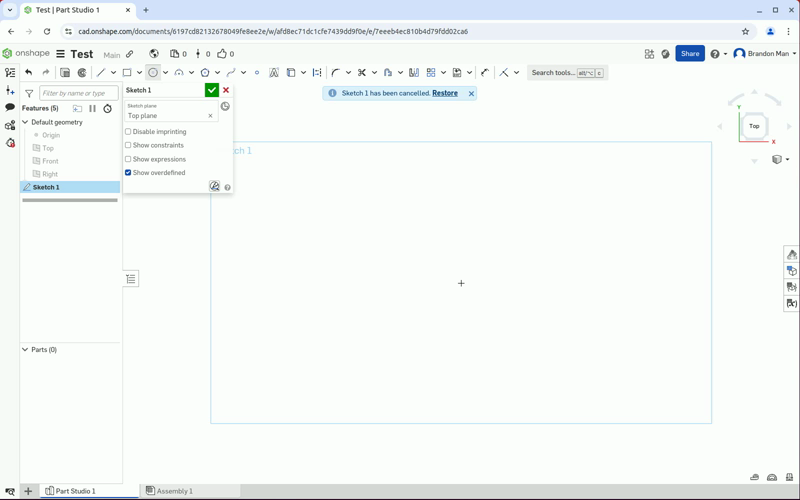
click(461, 282)
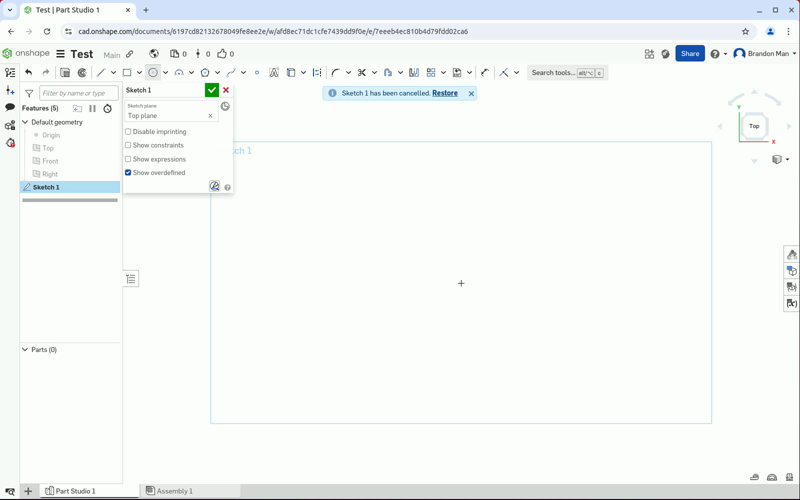
key_up(shift)
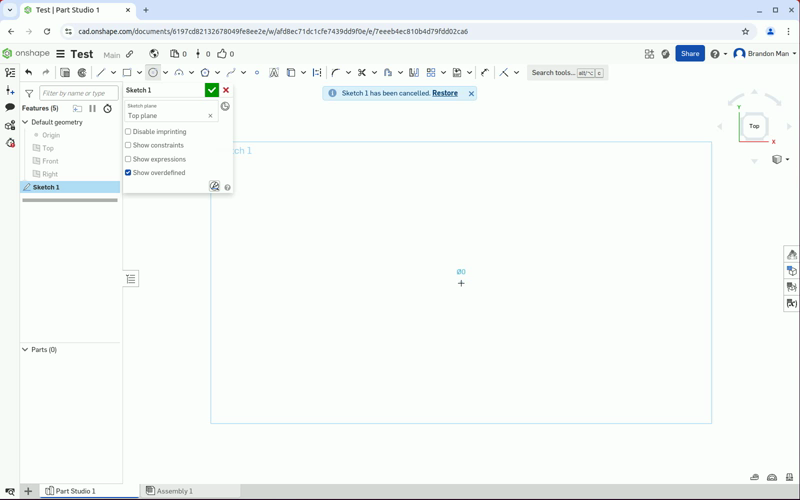
mouse_move(540, 282)
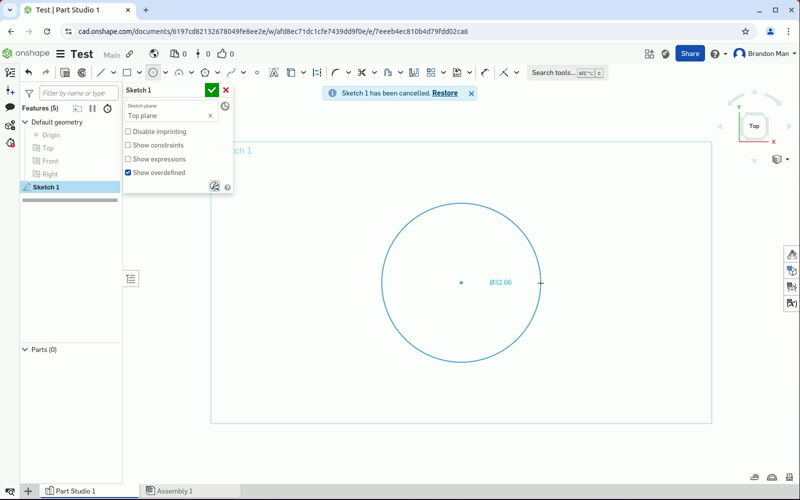
click(540, 282)
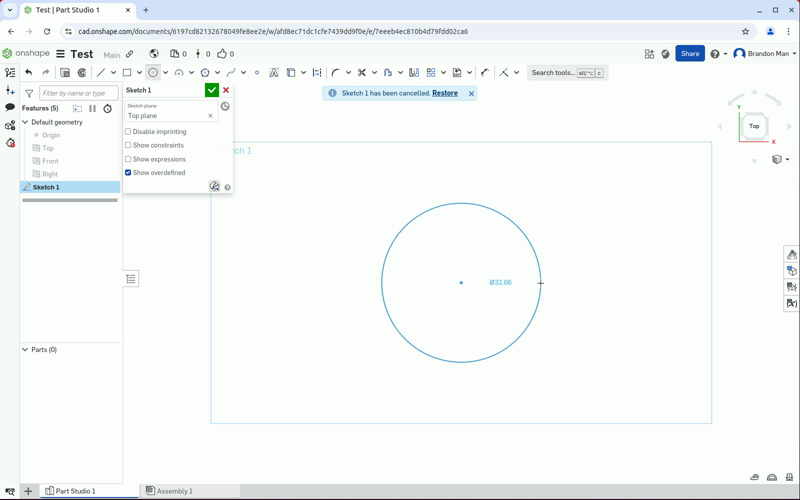
key(esc)
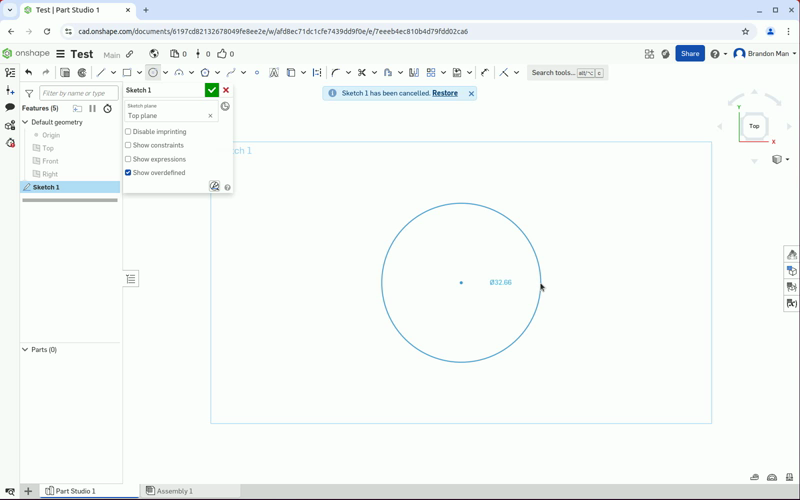
key(c)
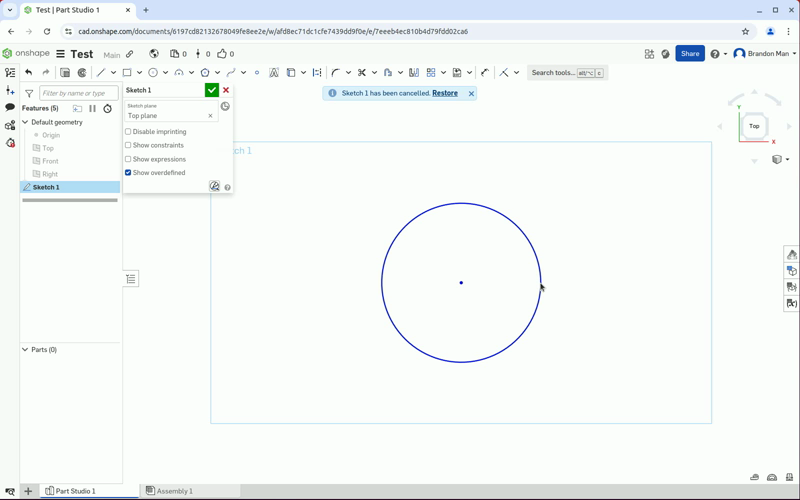
key_down(shift)
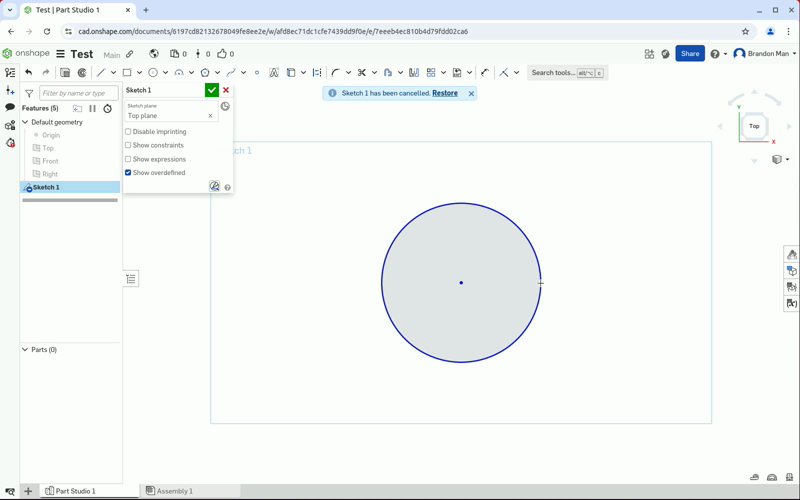
mouse_move(461, 282)
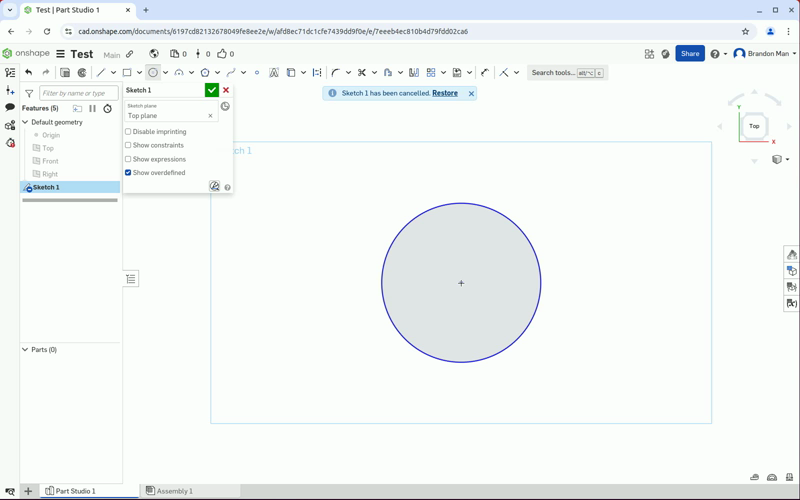
click(461, 282)
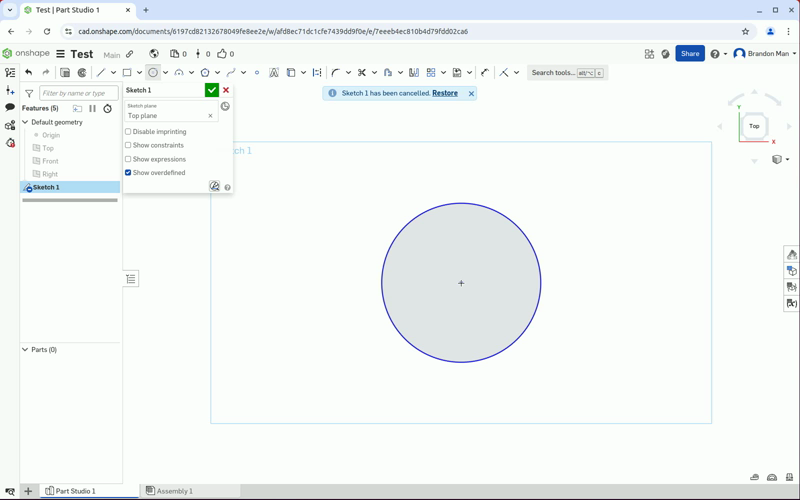
key_up(shift)
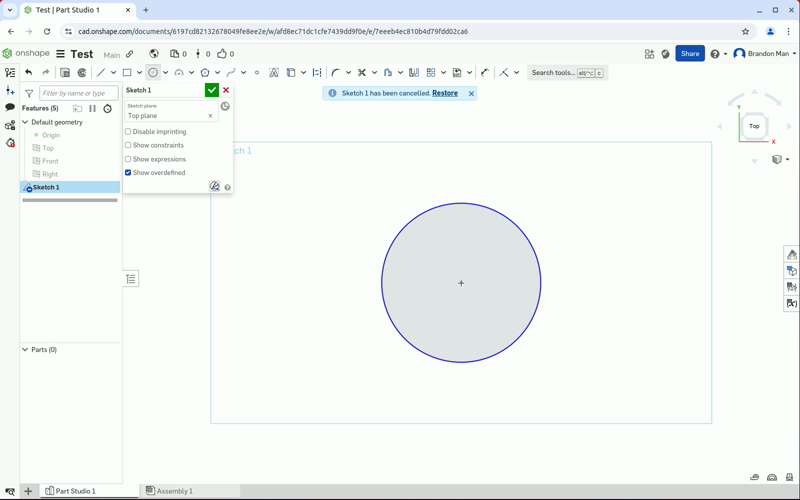
mouse_move(527, 282)
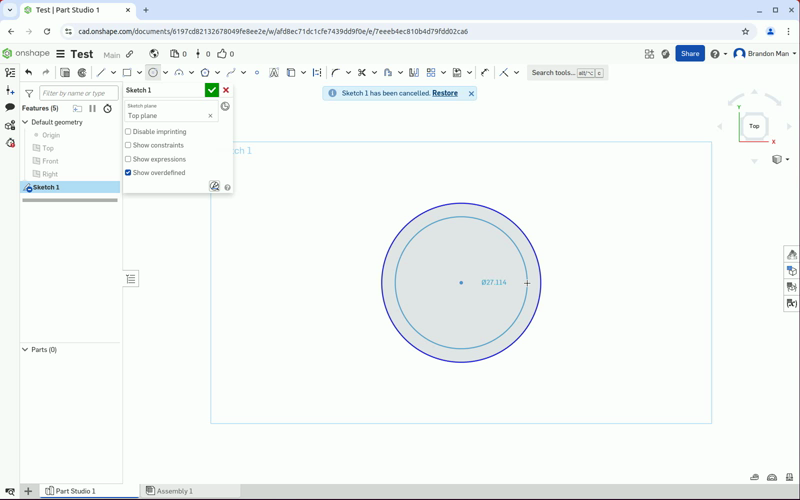
click(527, 282)
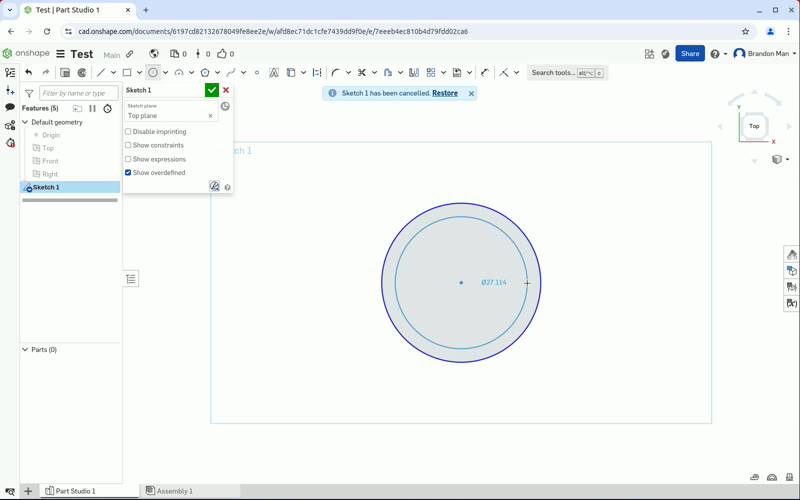
key(esc)
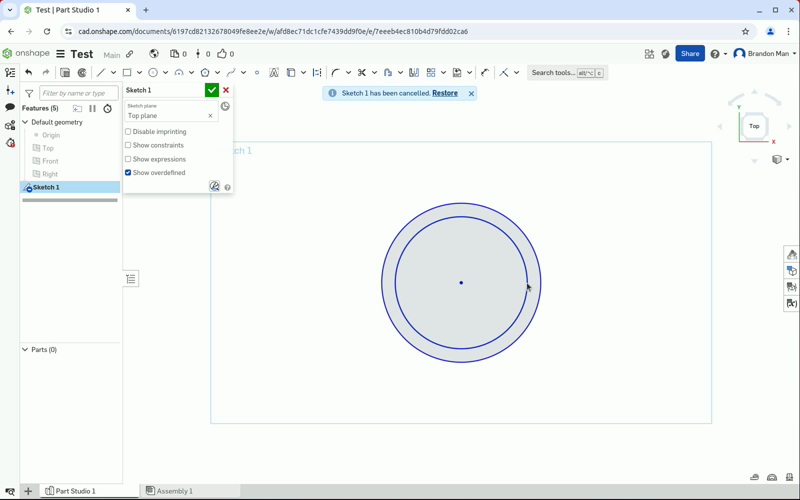
mouse_move(393, 252)
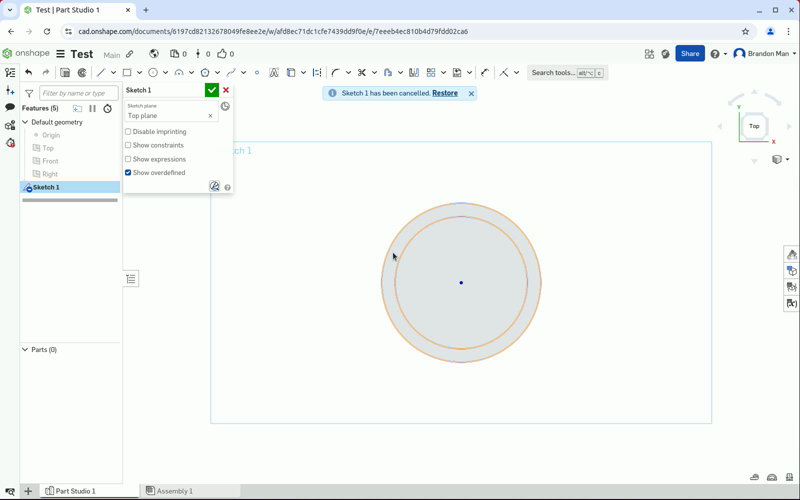
click(393, 252)
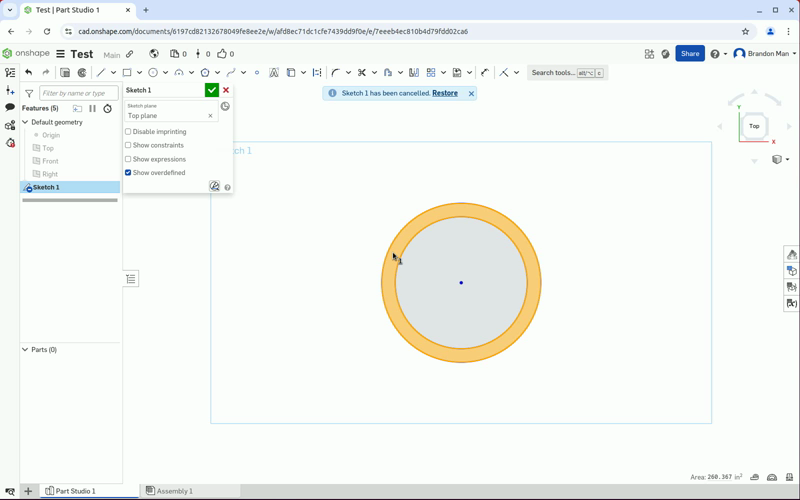
mouse_move(73, 352)
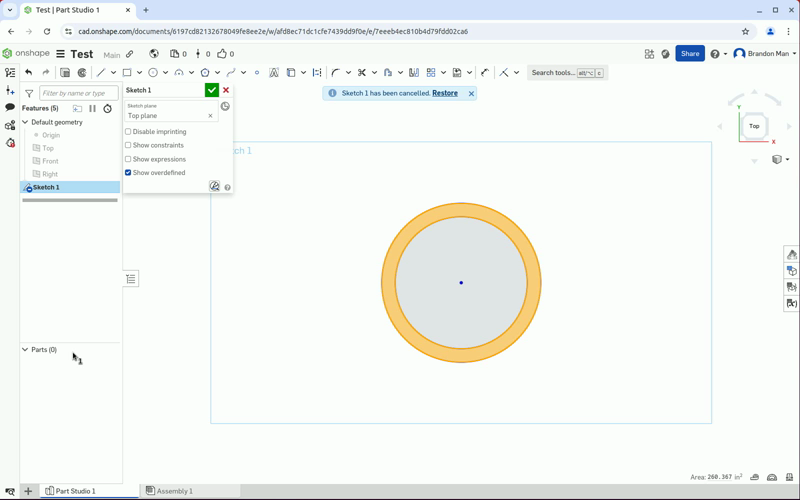
key(shift+y)
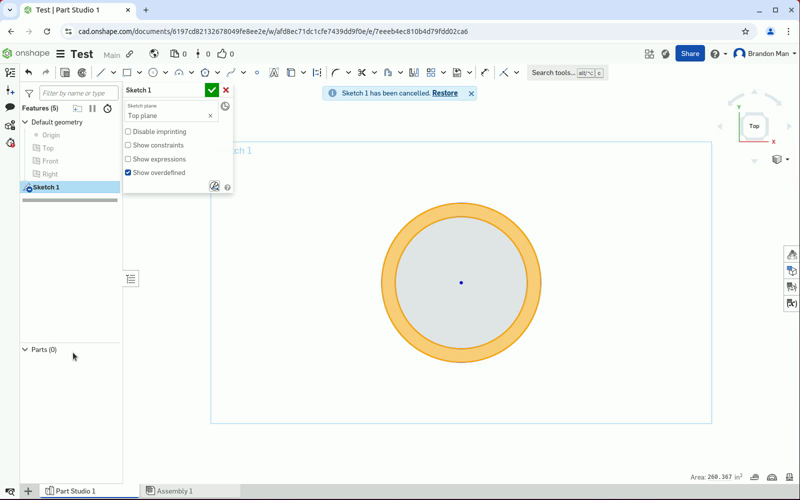
key(shift+e)
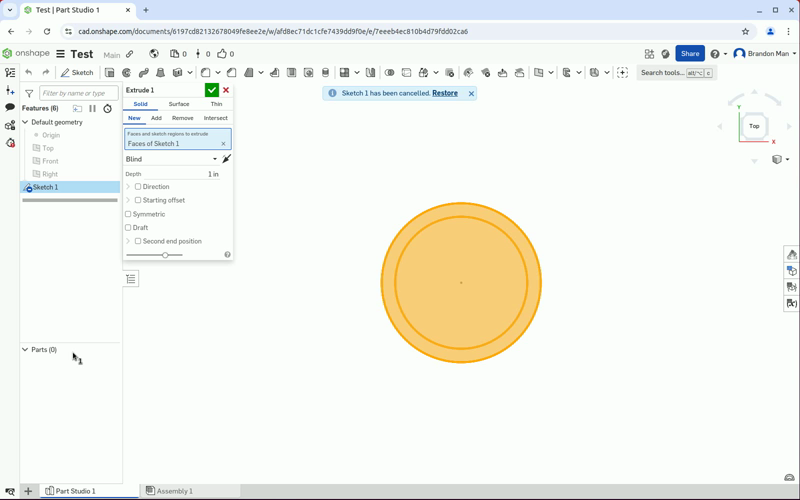
mouse_move(143, 106)
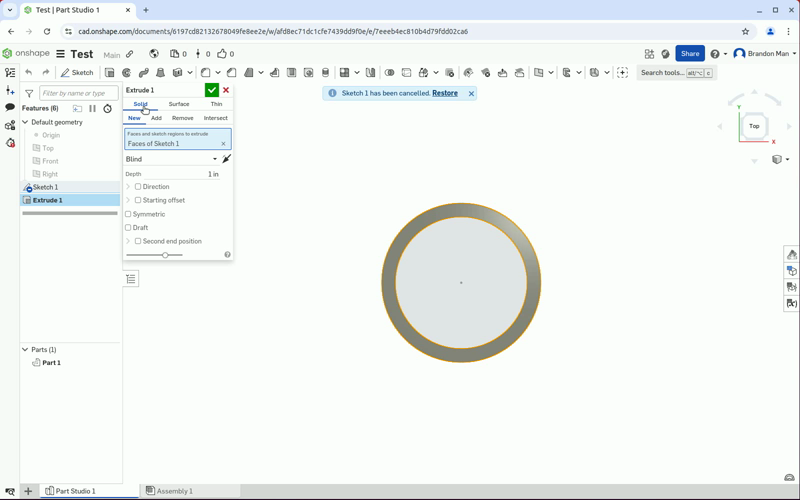
click(143, 106)
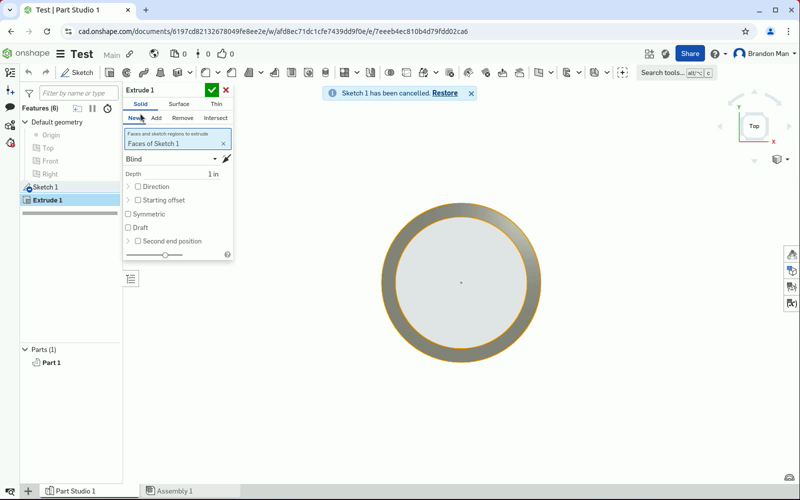
mouse_move(137, 120)
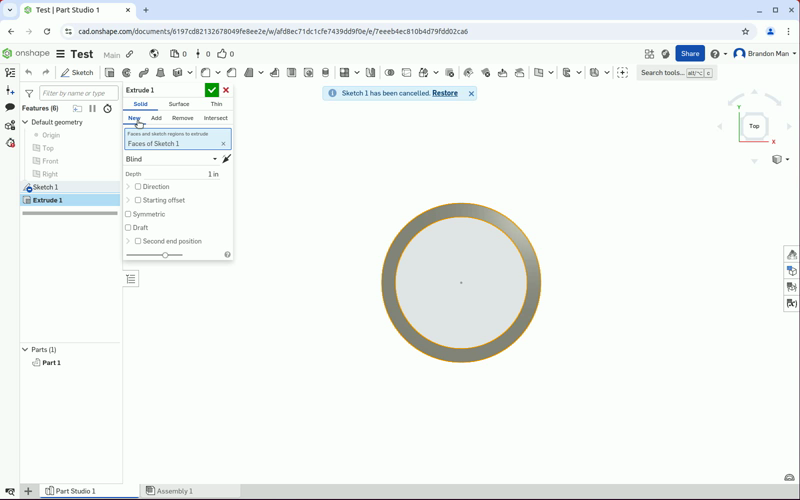
click(137, 120)
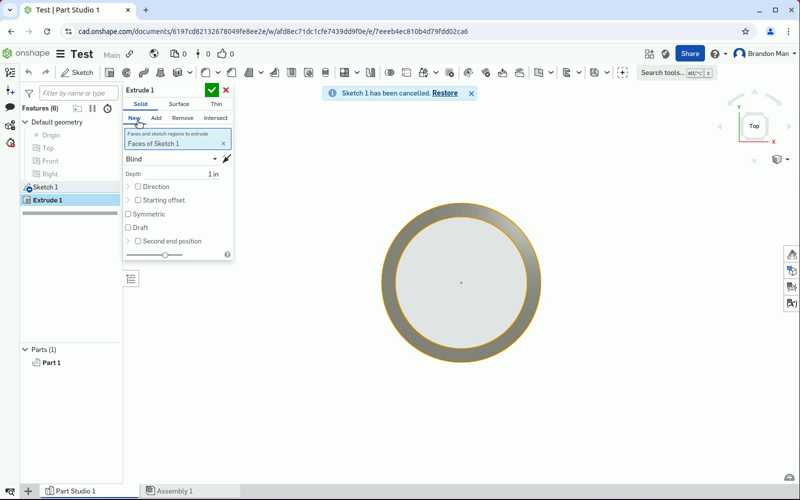
key(tab, 4)
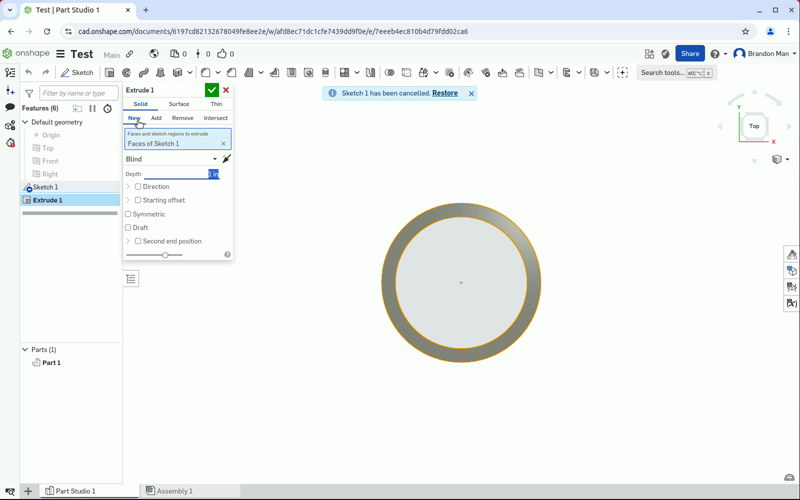
text(8.425)
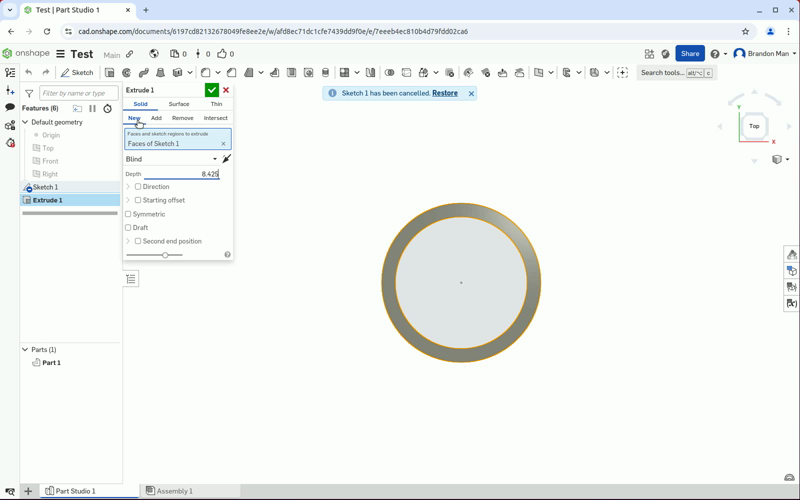
key(enter)
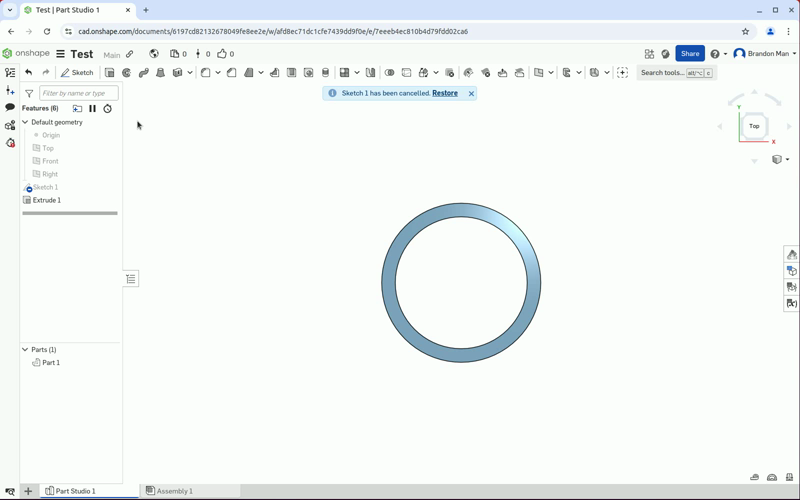
key(shift+h)
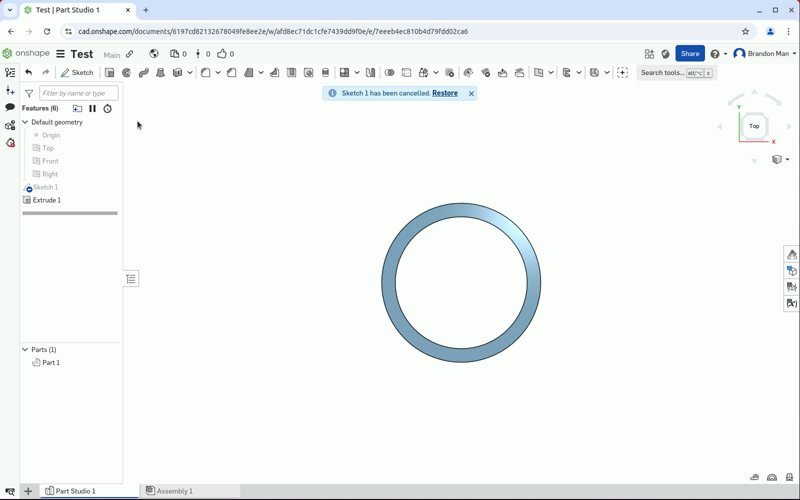
key(shift+h)
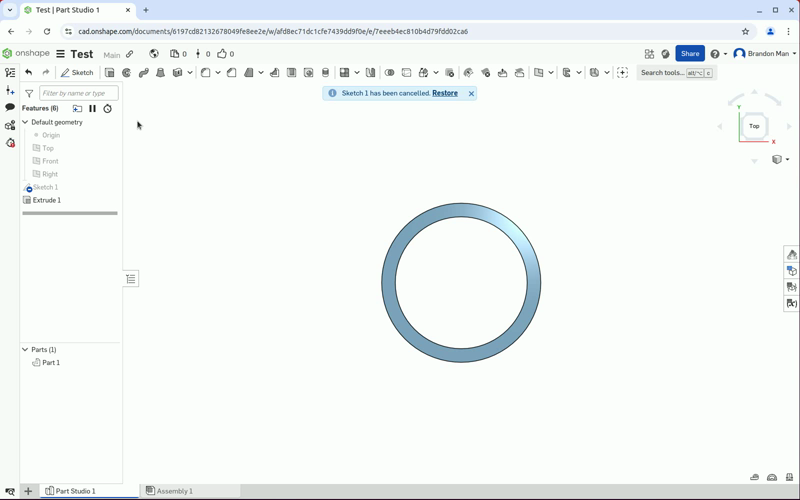
mouse_move(73, 189)
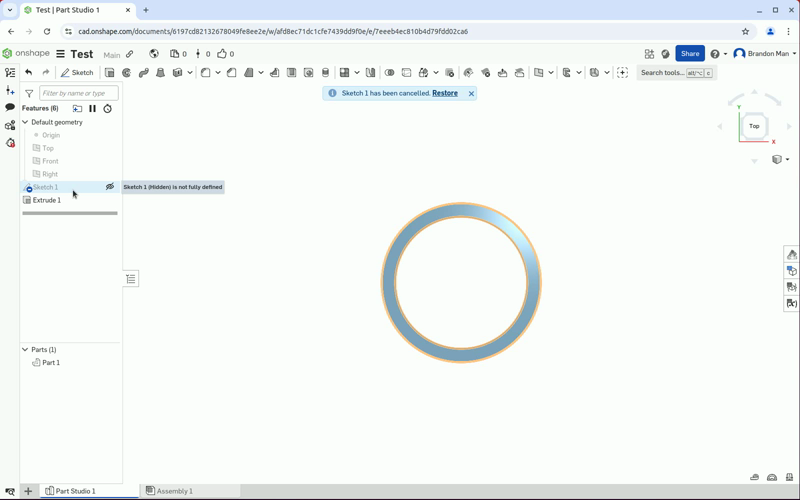
click(73, 189)
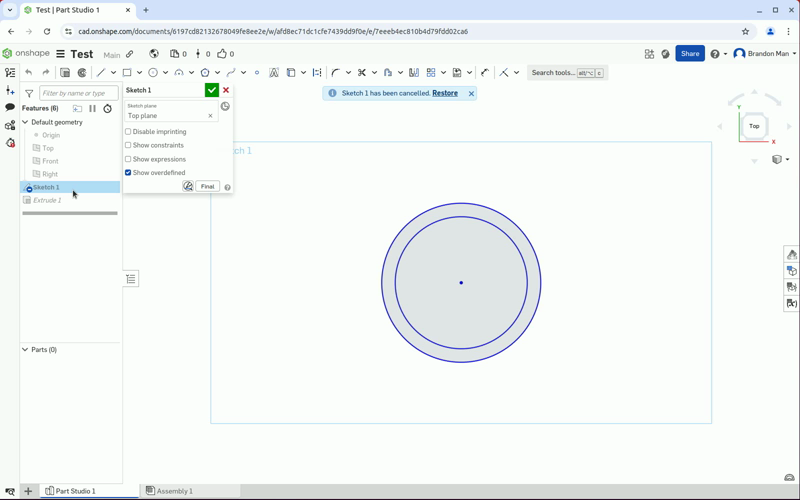
mouse_move(229, 92)
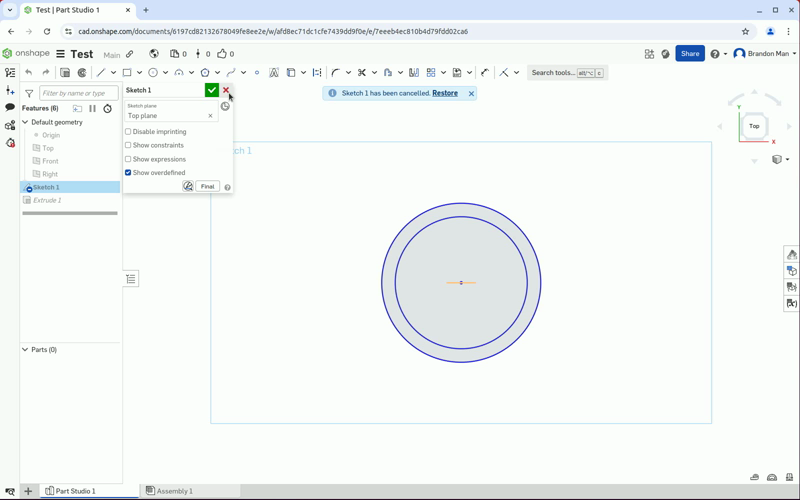
click(229, 92)
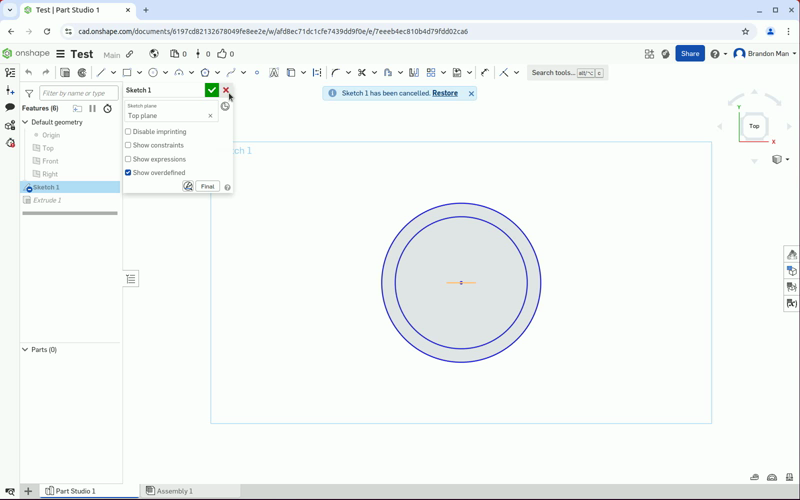
key(shift+s)
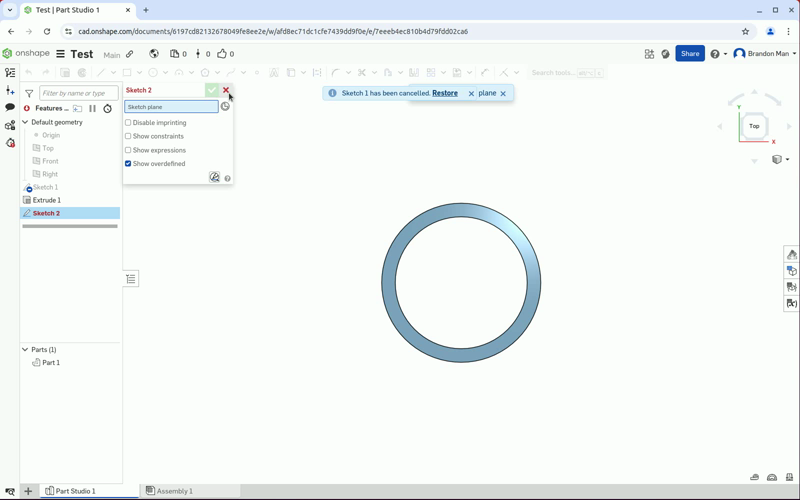
mouse_move(73, 150)
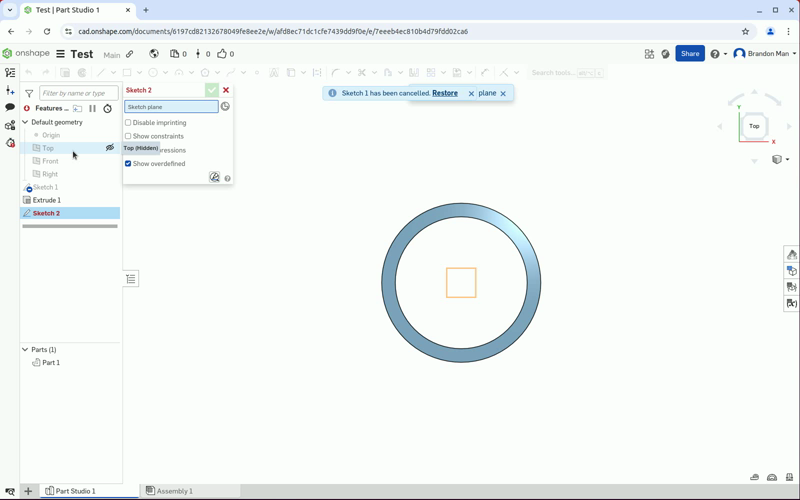
click(73, 150)
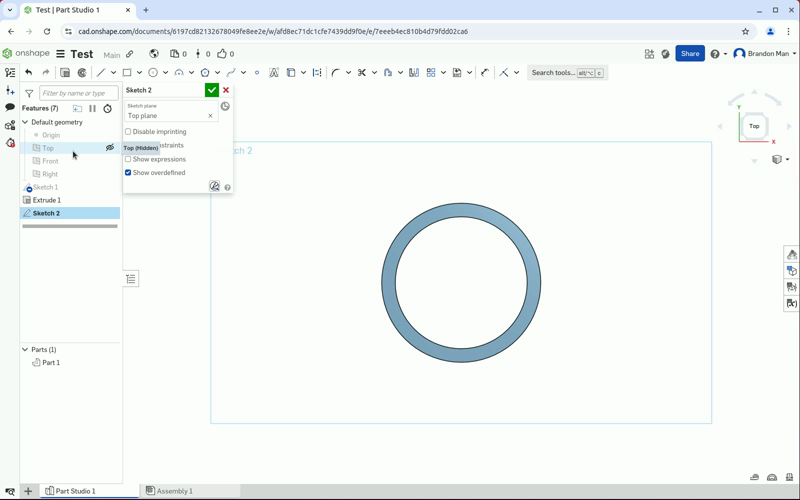
mouse_move(73, 352)
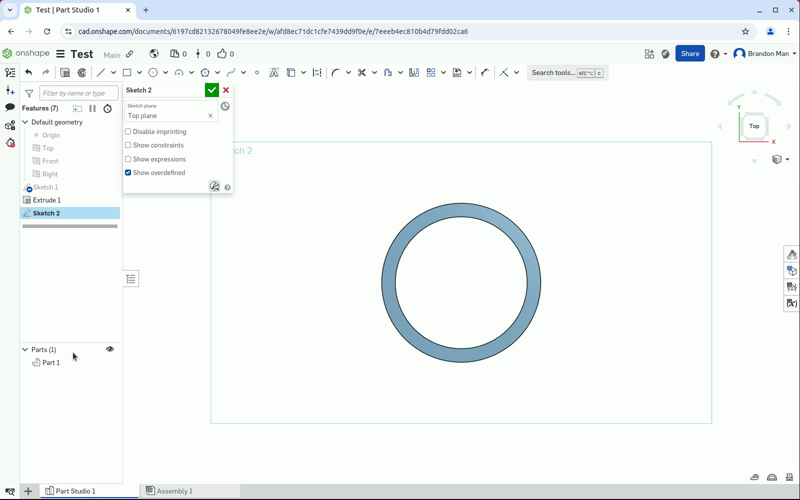
key(y)
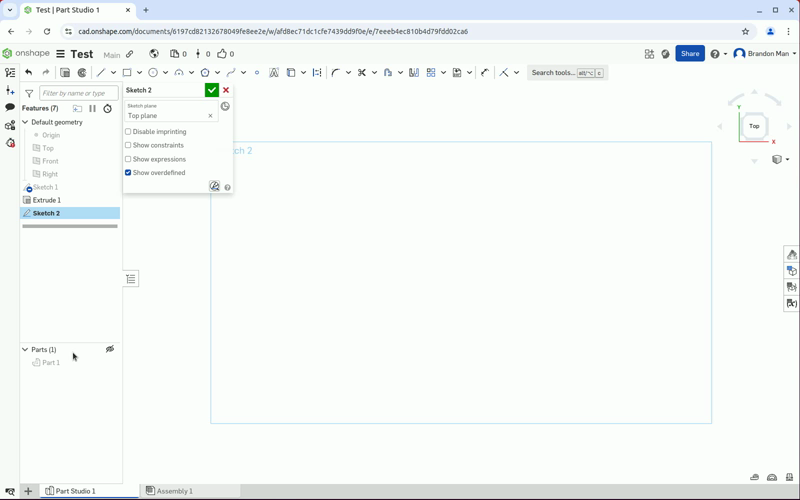
key(l)
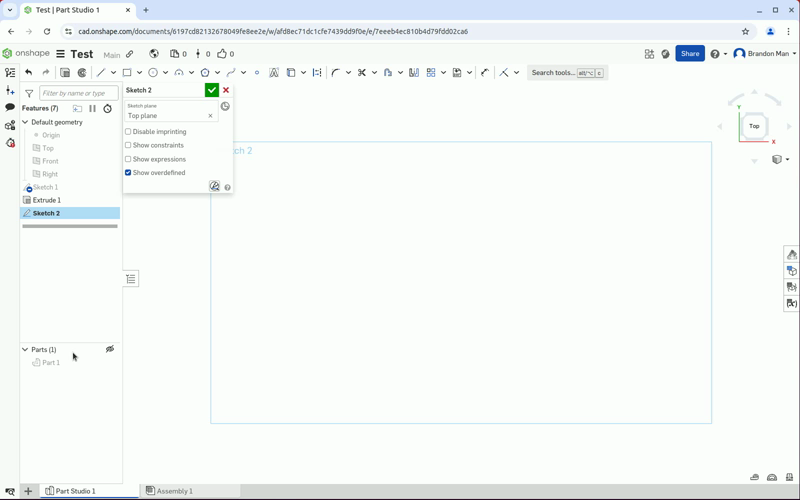
key_down(shift)
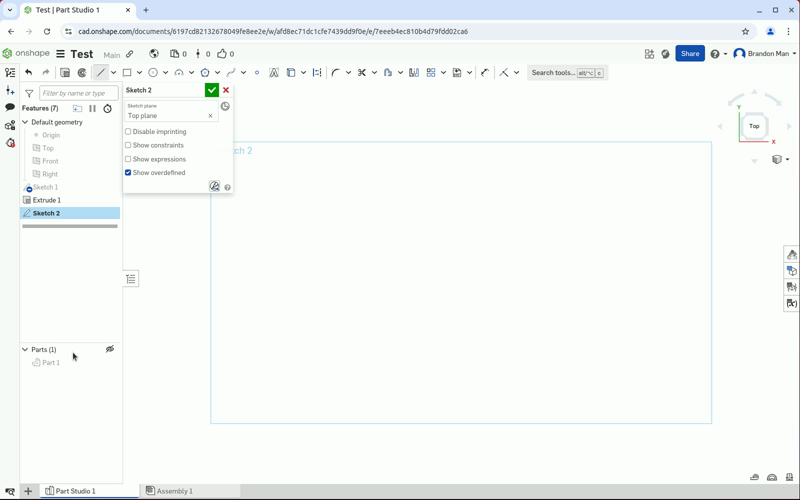
mouse_move(395, 216)
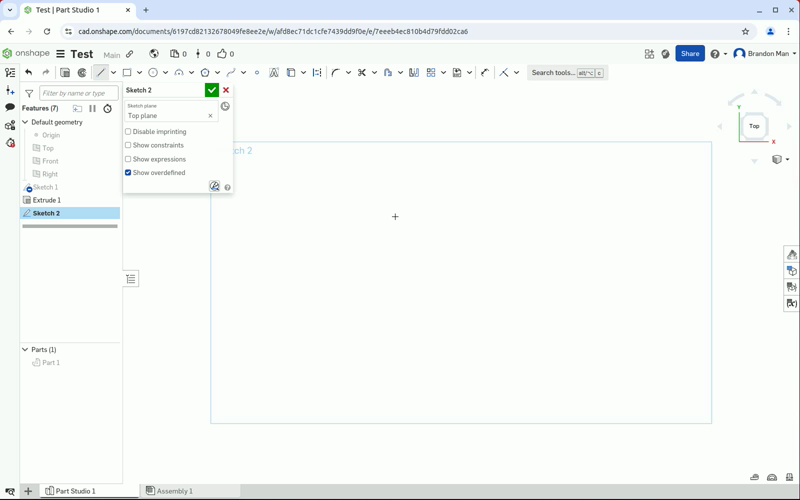
click(395, 216)
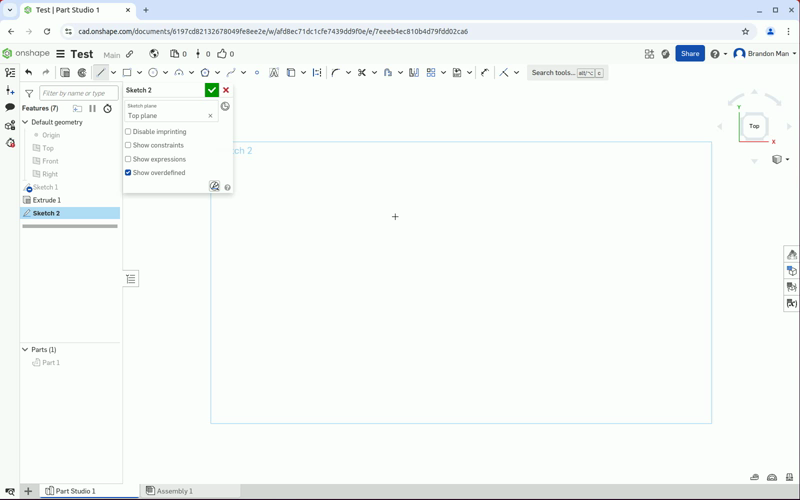
key_up(shift)
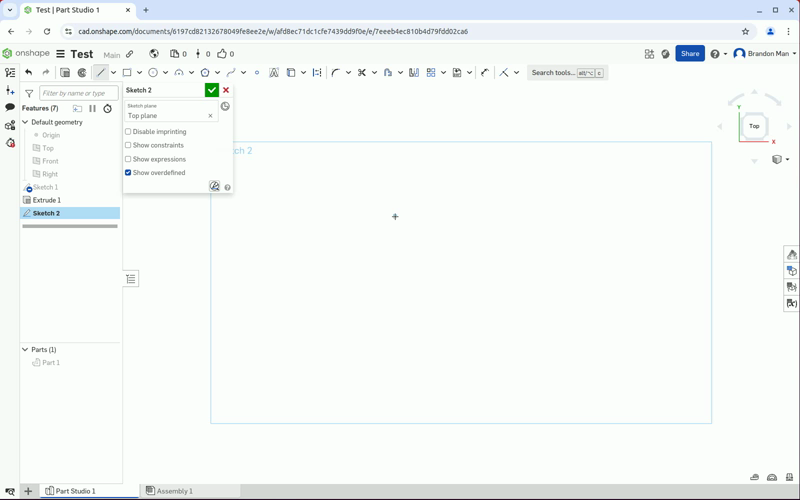
key_down(shift)
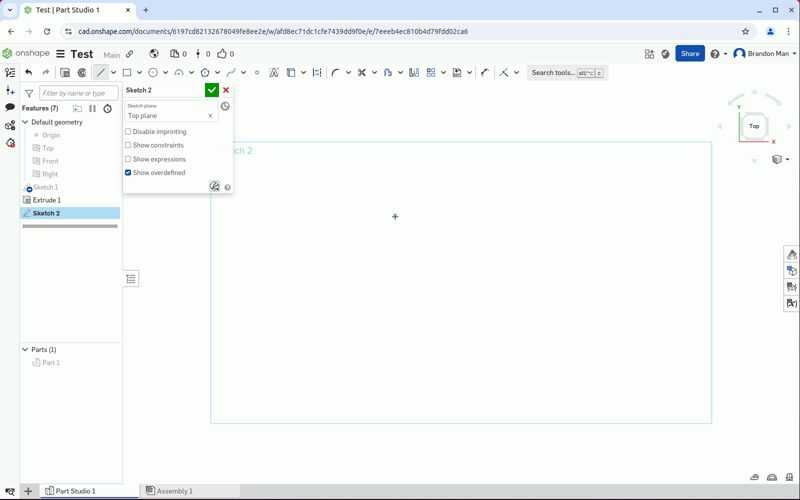
mouse_move(425, 216)
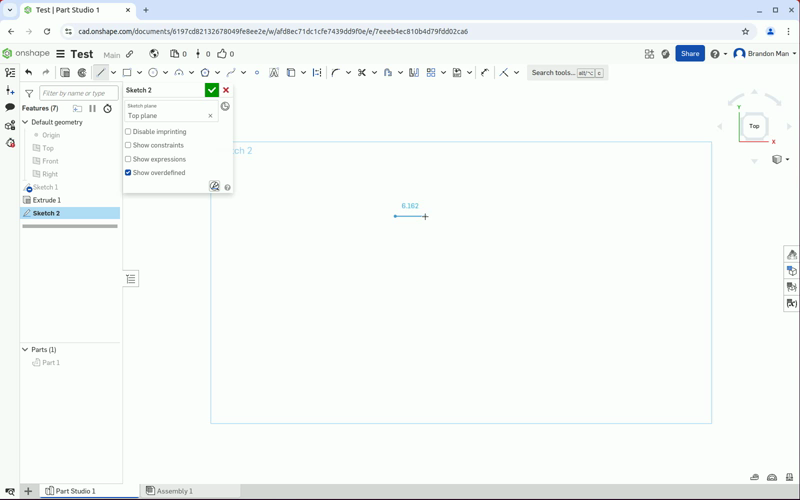
mouse_move(399, 234)
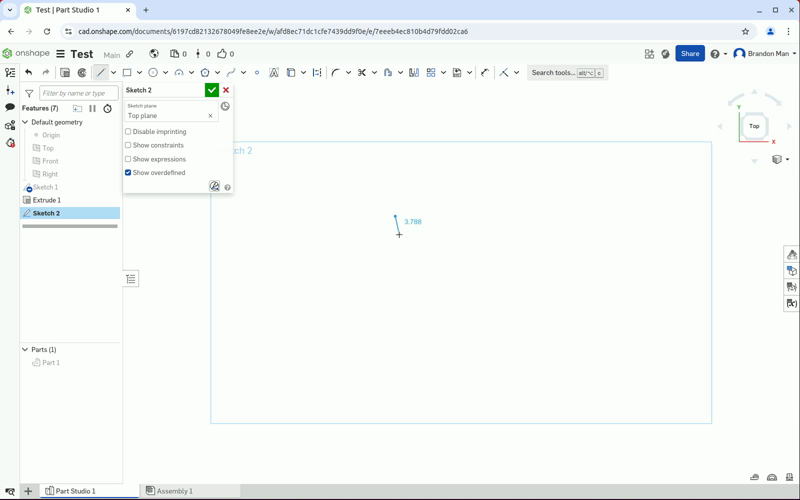
click(399, 234)
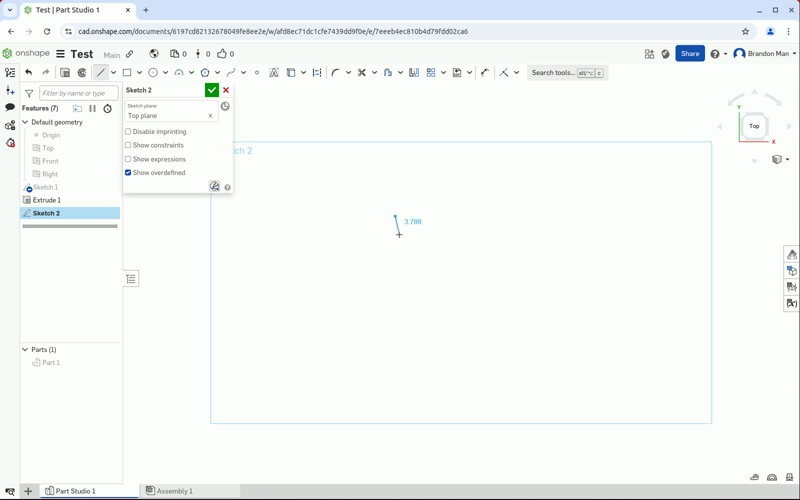
key_up(shift)
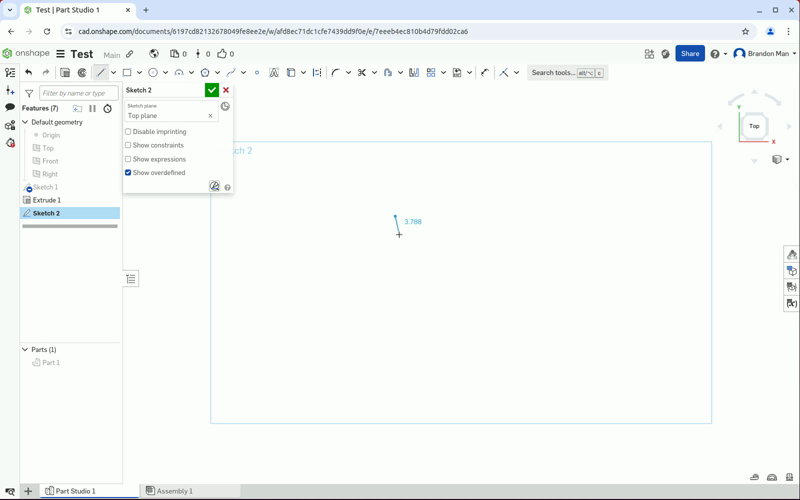
key(esc)
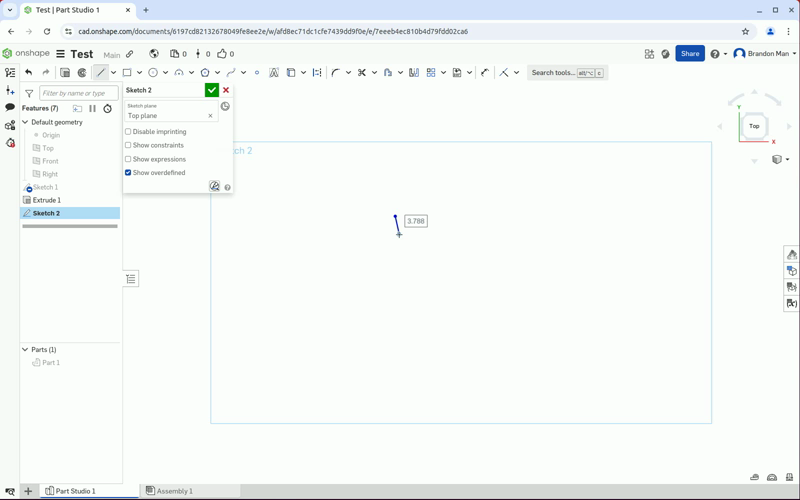
key(a)
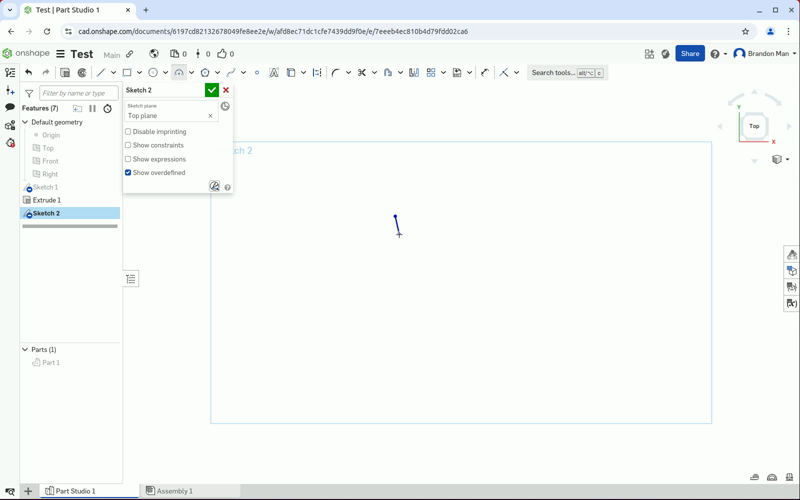
mouse_move(399, 234)
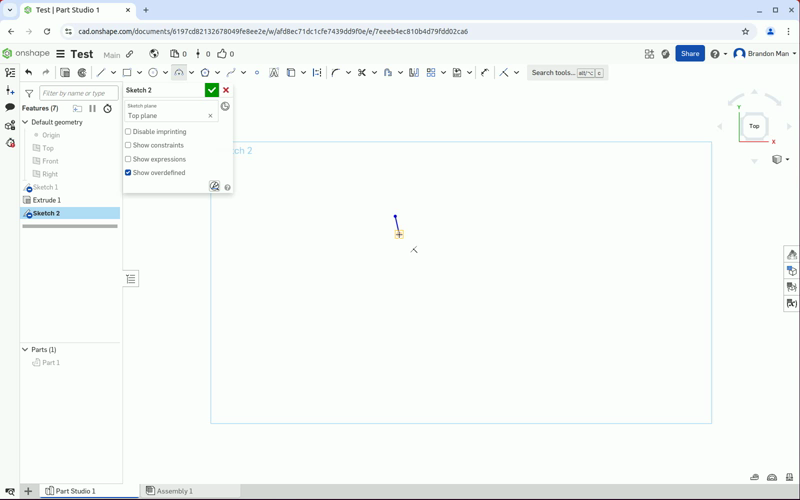
click(399, 234)
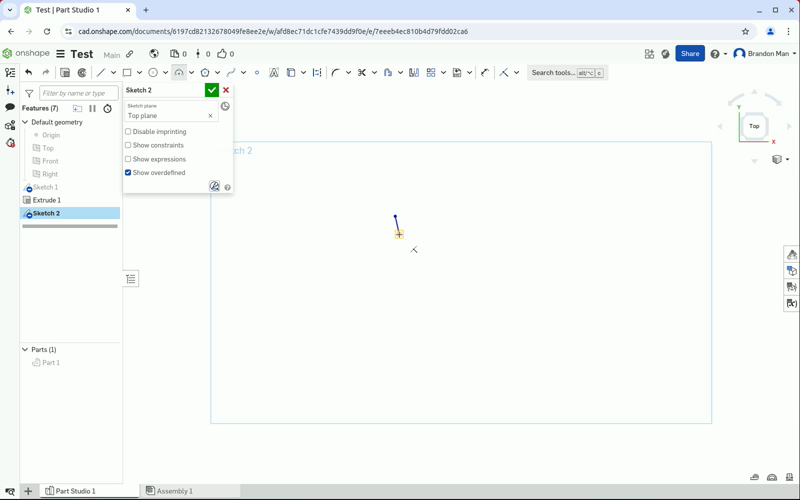
key_down(shift)
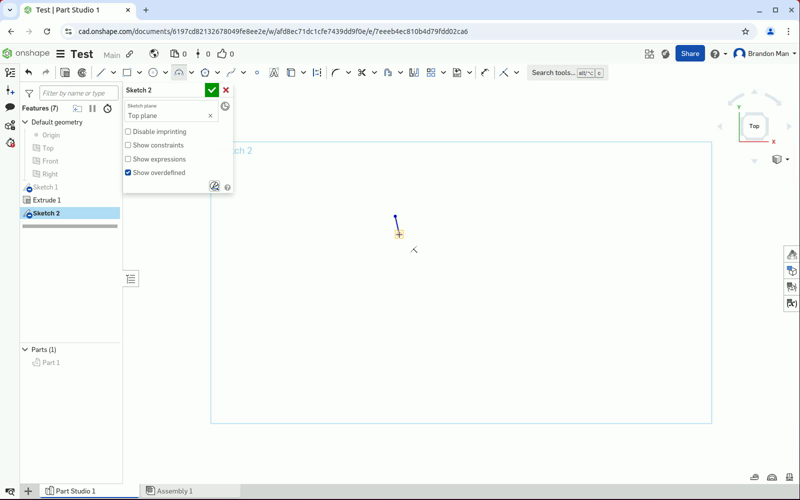
mouse_move(523, 234)
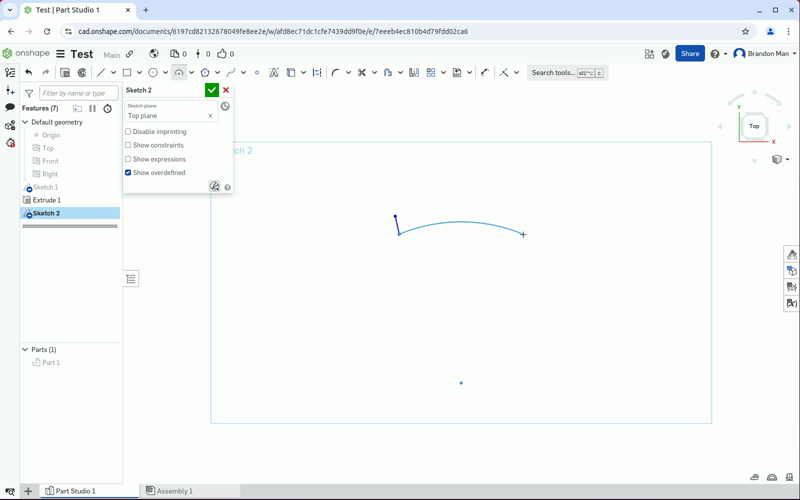
click(523, 234)
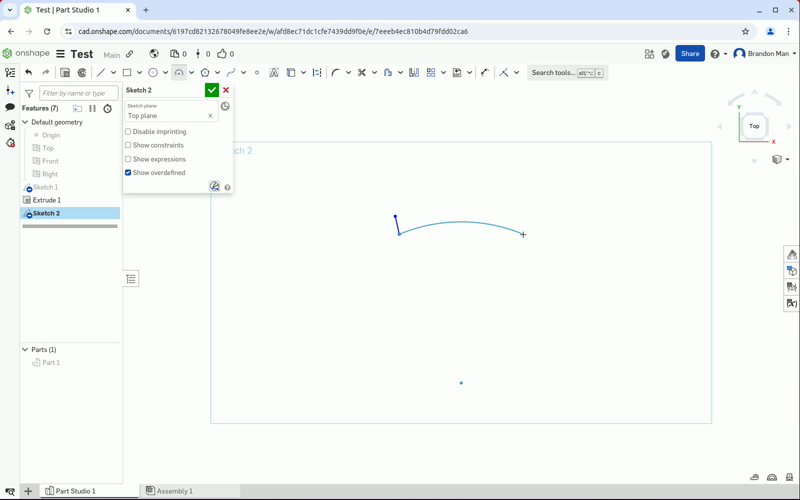
mouse_move(461, 204)
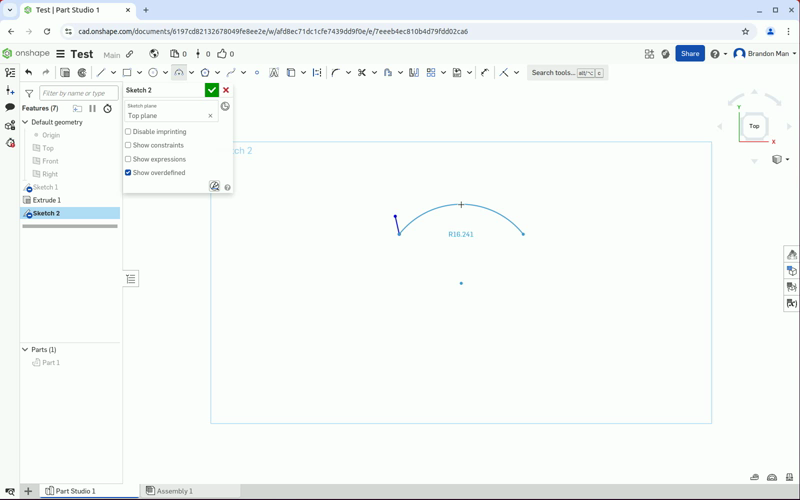
click(461, 204)
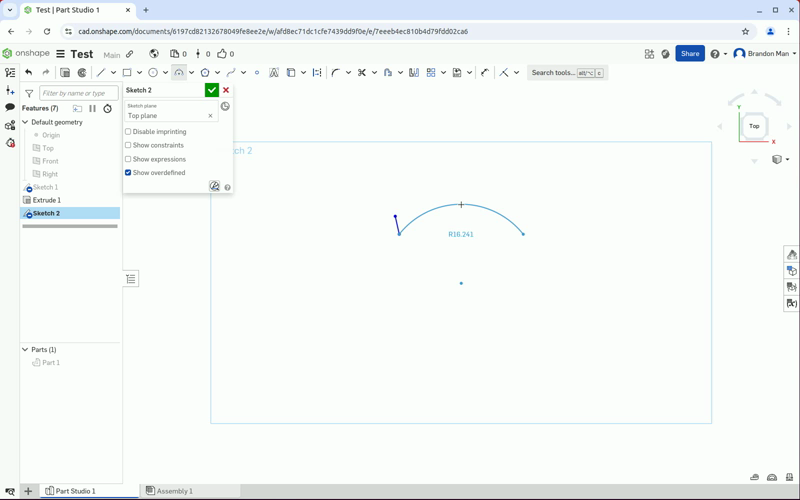
key_up(shift)
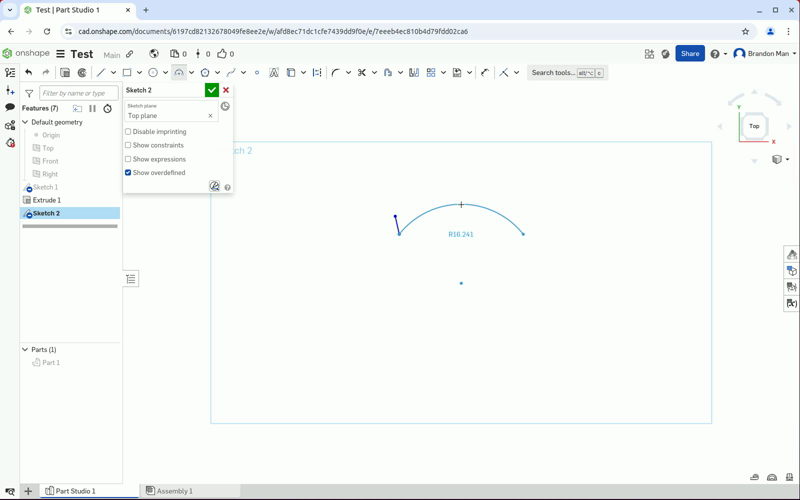
key(esc)
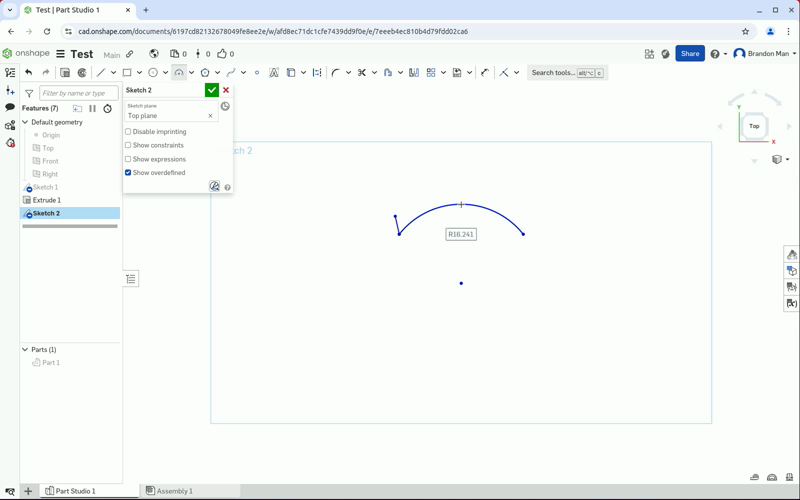
key(l)
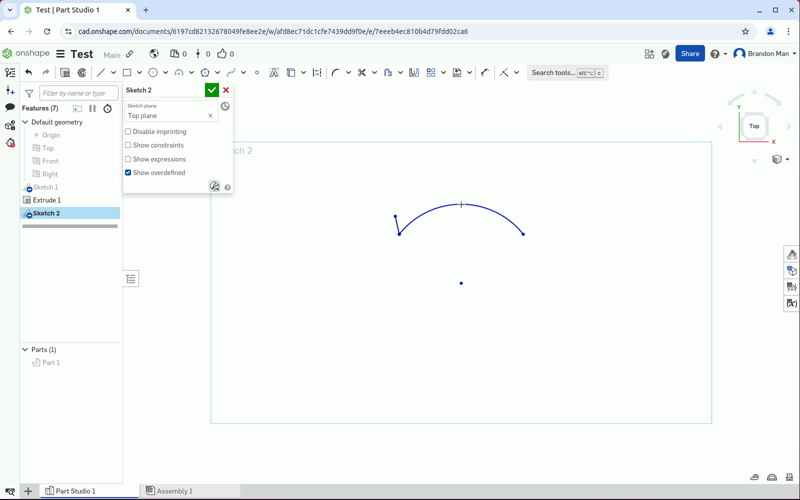
mouse_move(523, 234)
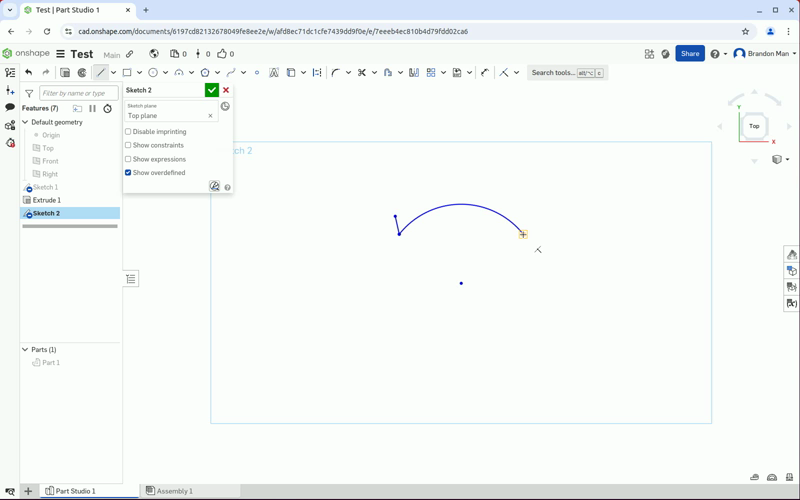
click(523, 234)
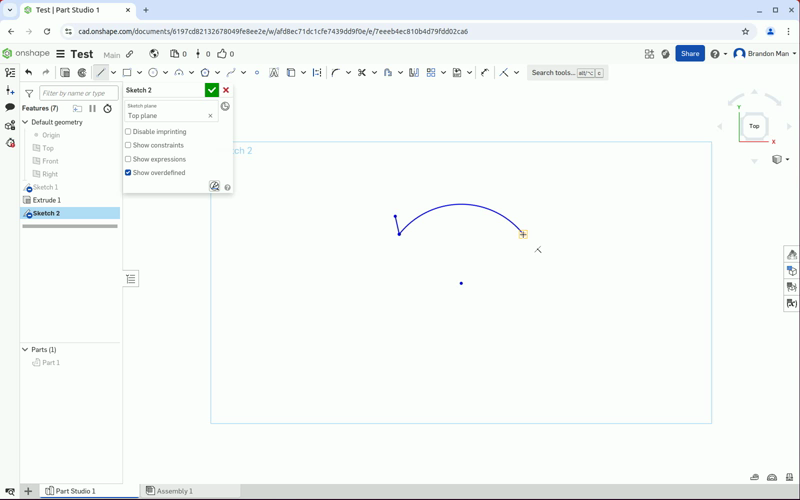
key_down(shift)
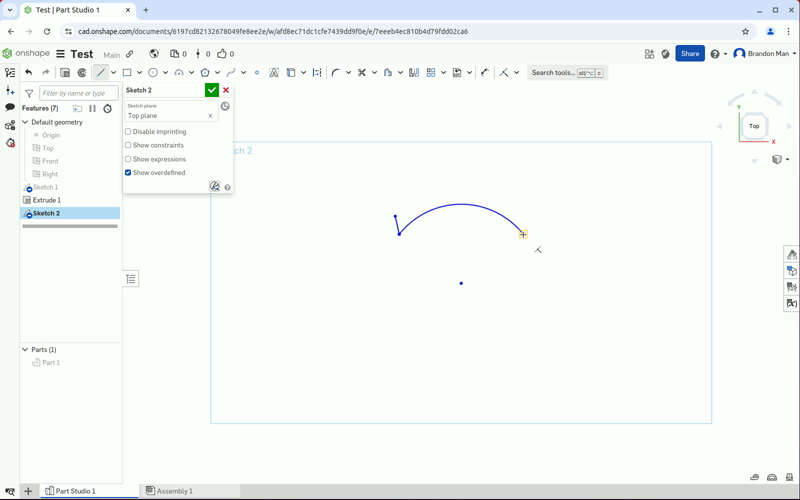
mouse_move(553, 234)
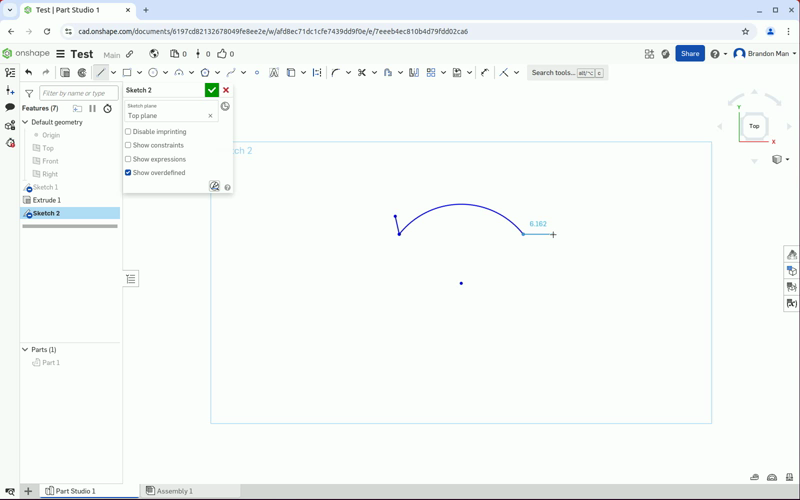
mouse_move(527, 216)
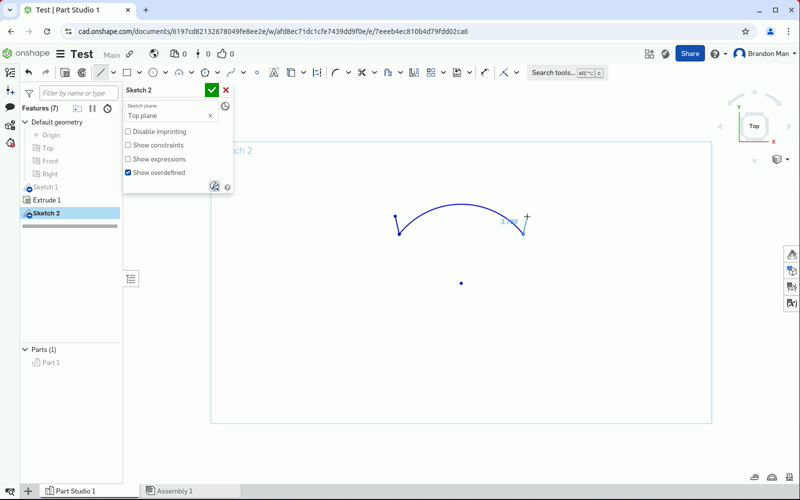
click(527, 216)
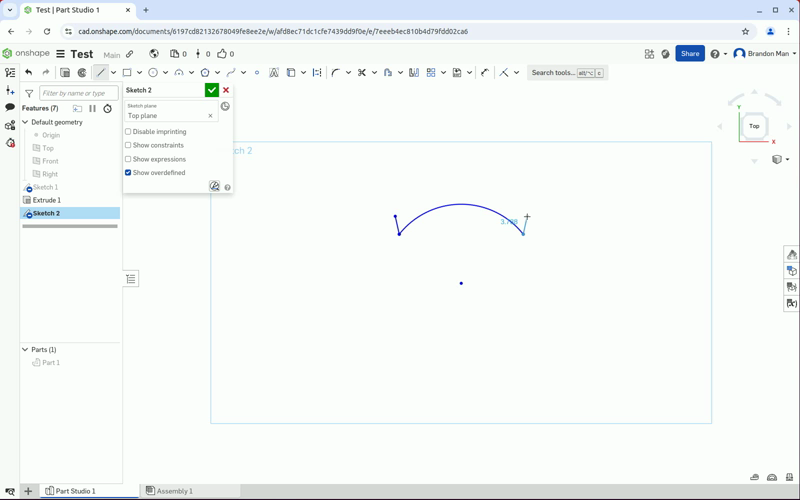
key_up(shift)
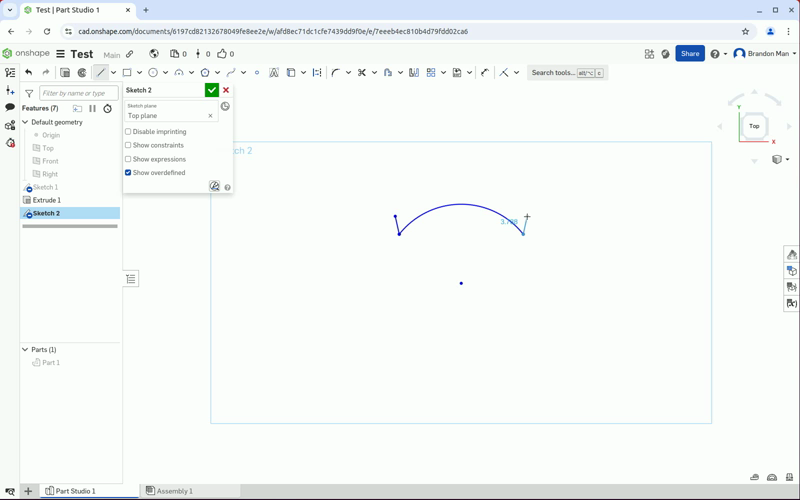
key_down(shift)
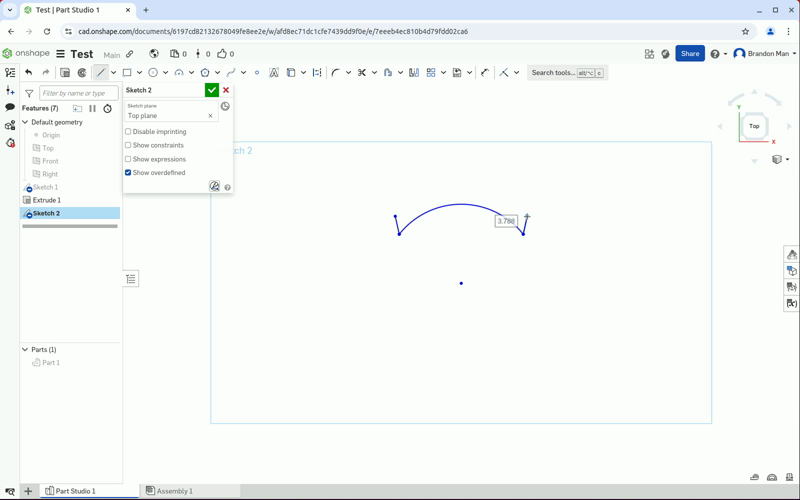
mouse_move(557, 216)
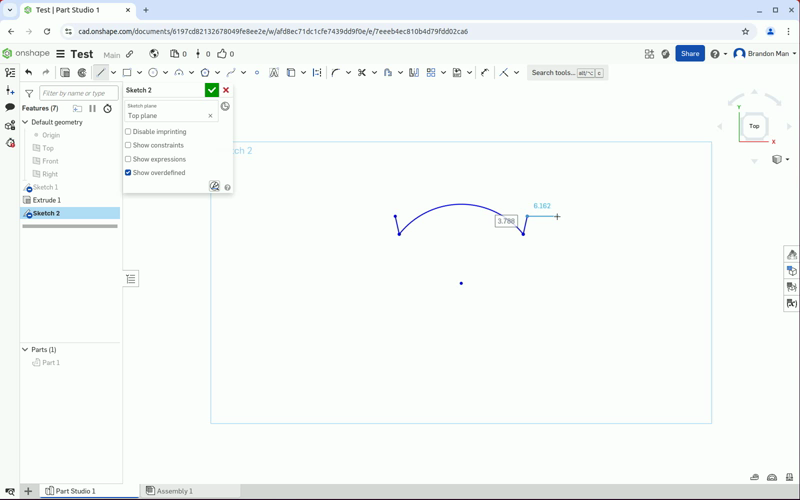
mouse_move(491, 170)
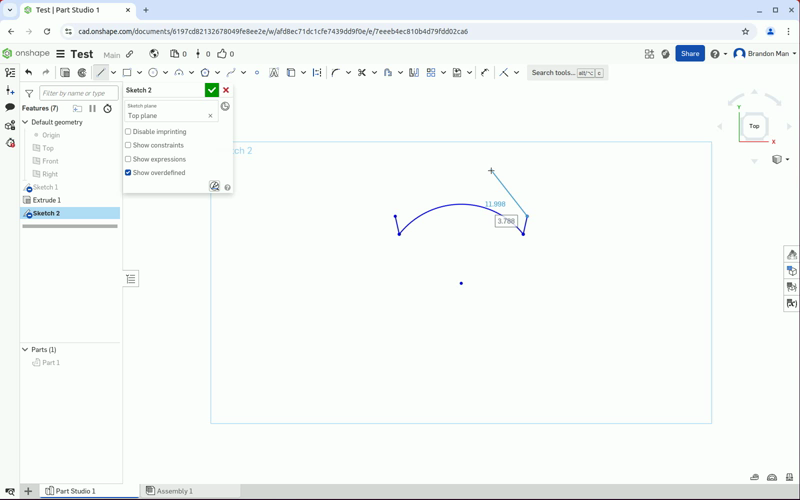
click(491, 170)
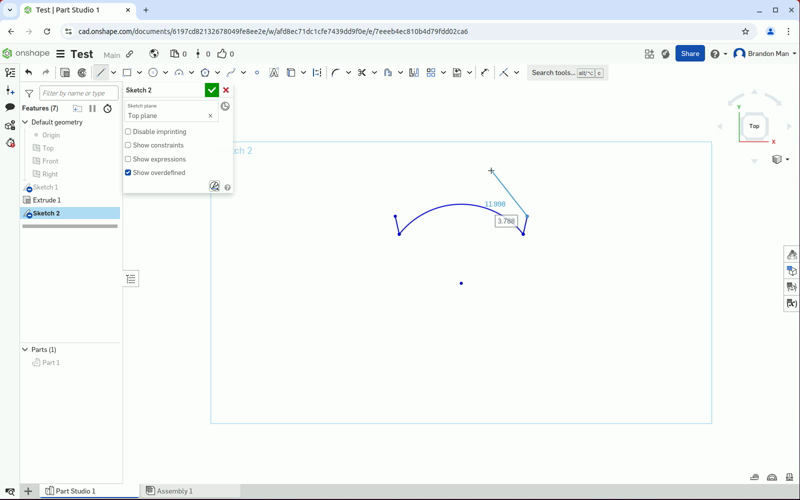
key_up(shift)
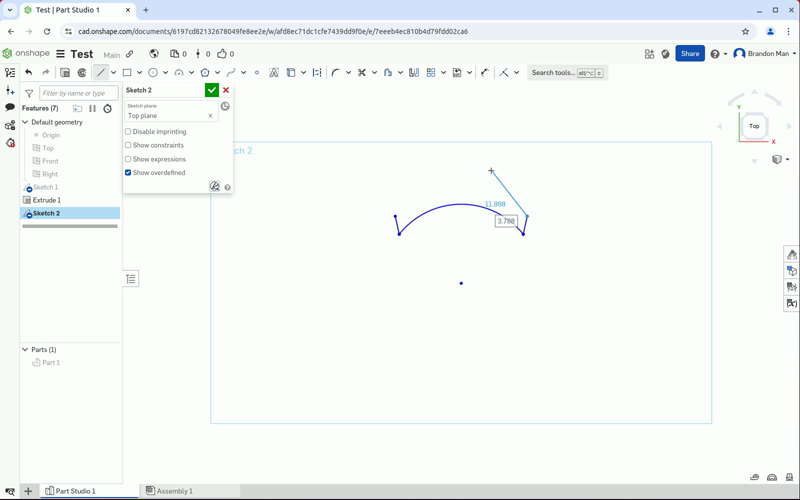
key_down(shift)
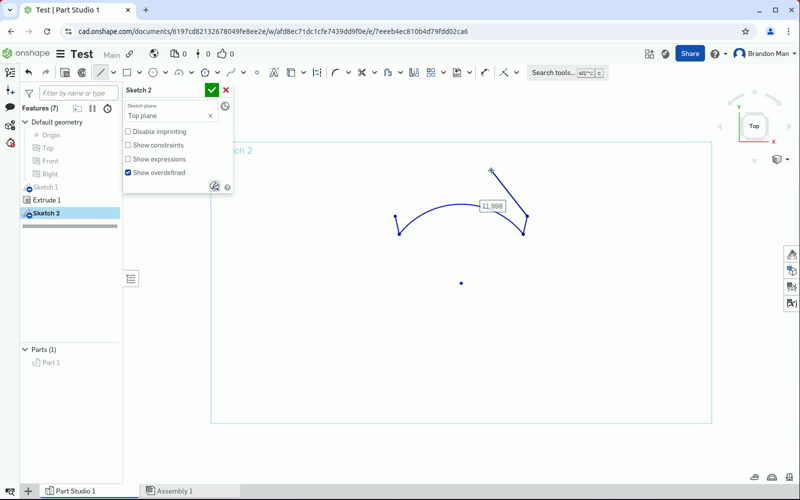
mouse_move(521, 170)
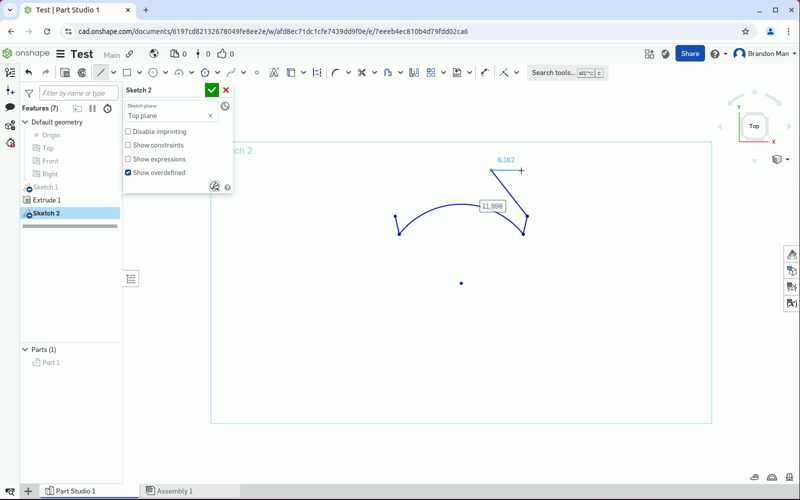
mouse_move(431, 170)
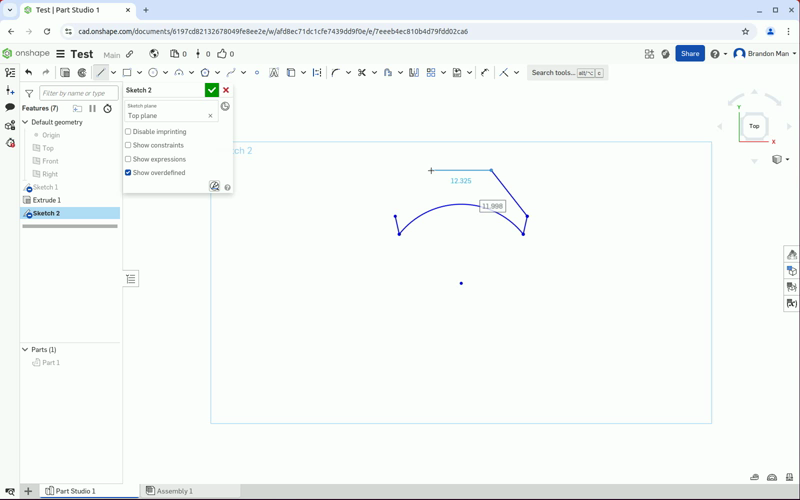
click(431, 170)
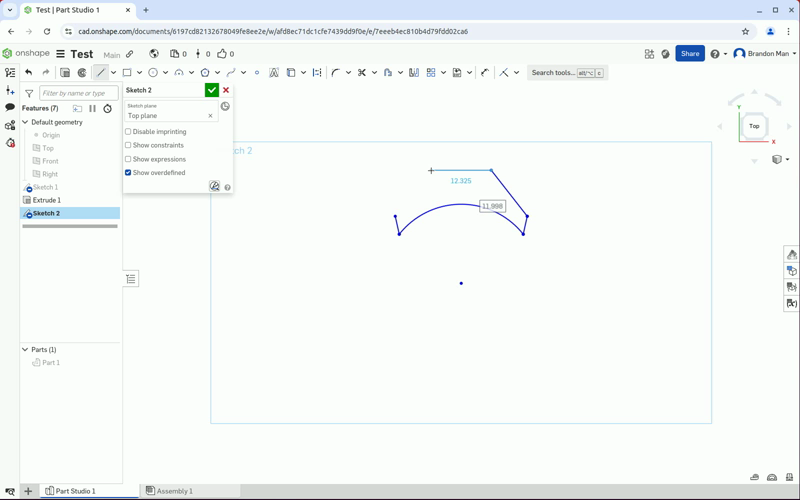
key_up(shift)
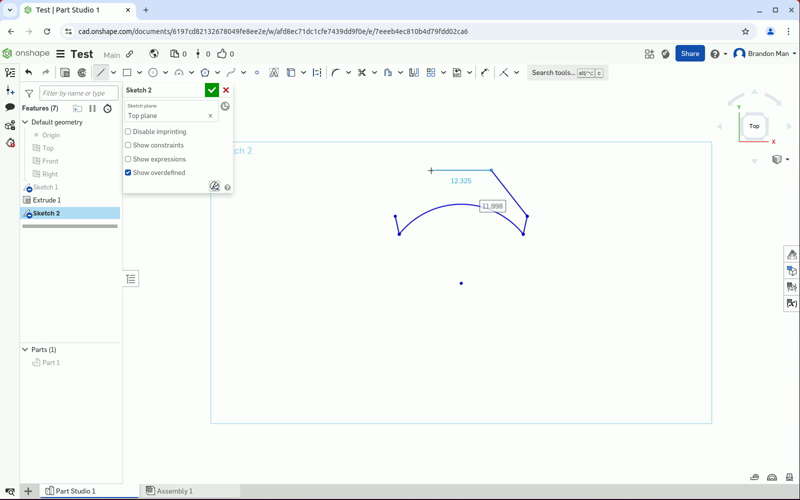
mouse_move(461, 170)
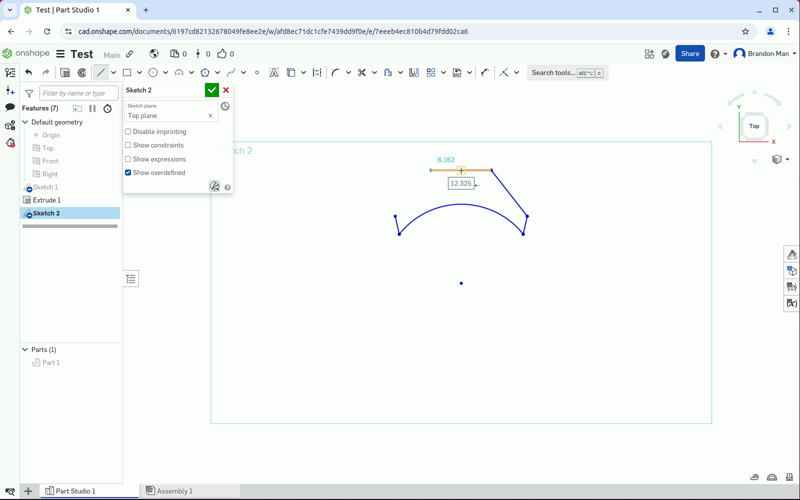
key_down(shift)
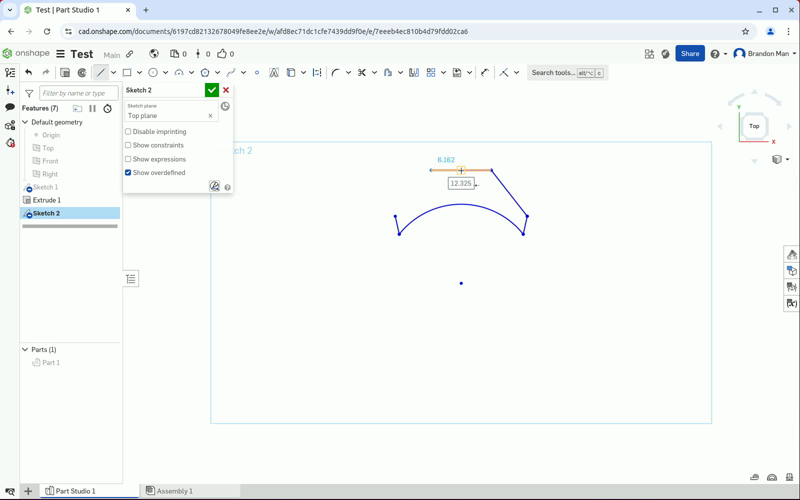
mouse_move(395, 216)
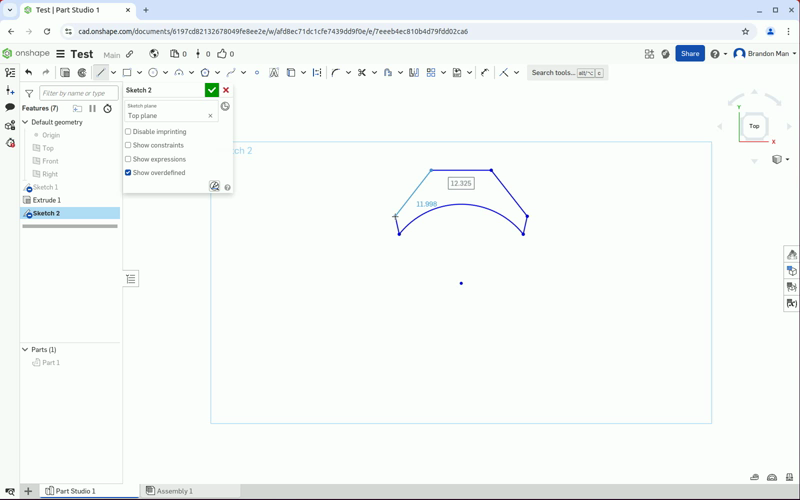
key_up(shift)
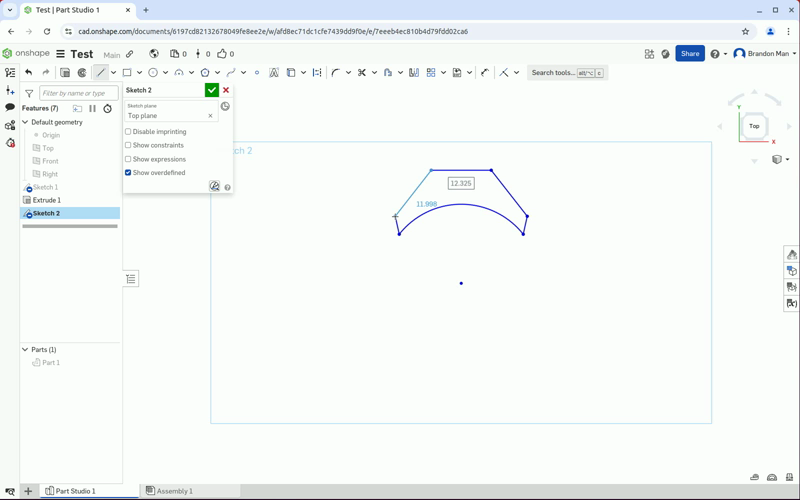
click(395, 216)
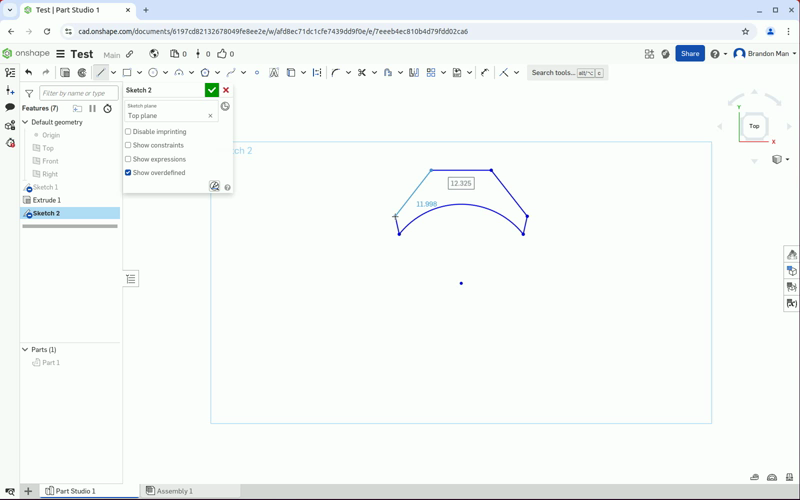
key(esc)
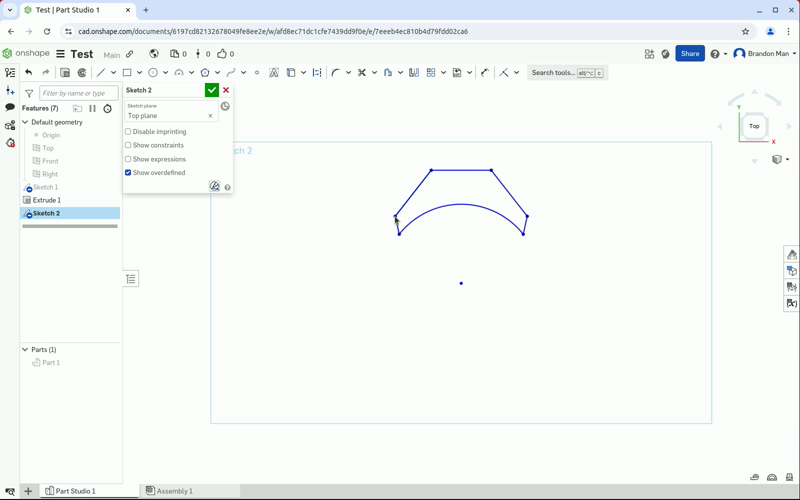
mouse_move(430, 186)
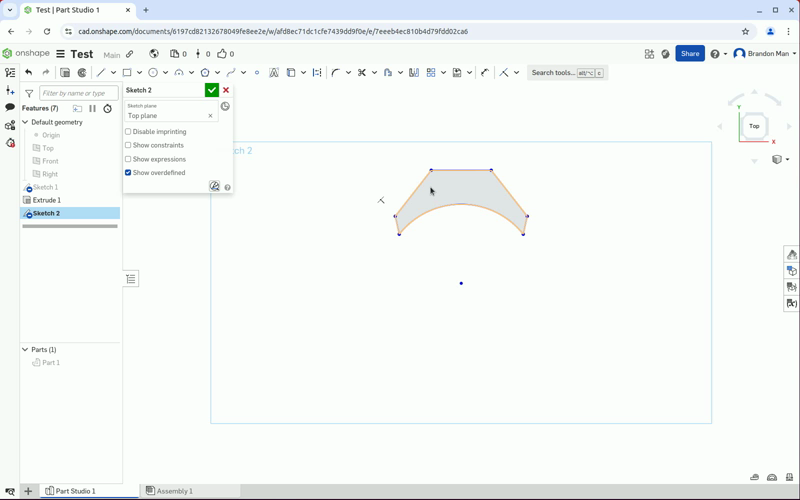
click(430, 186)
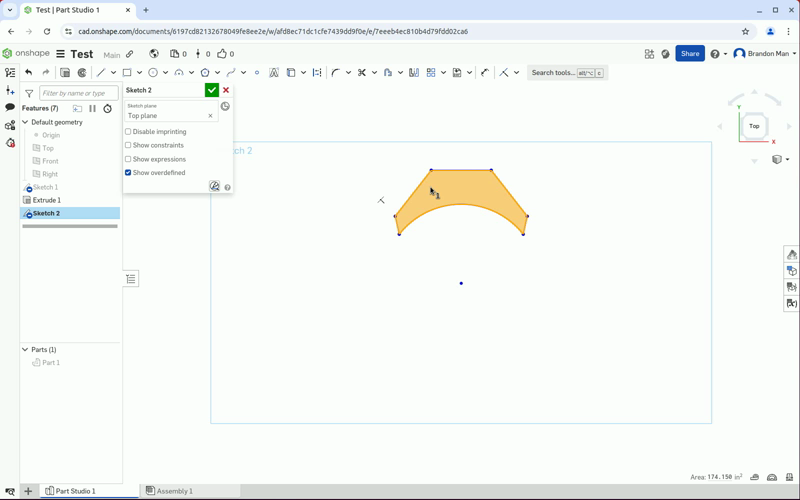
mouse_move(73, 352)
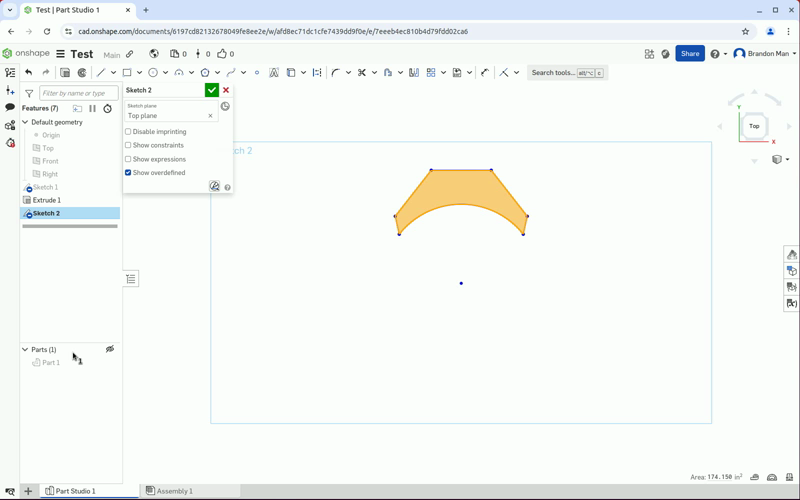
key(shift+y)
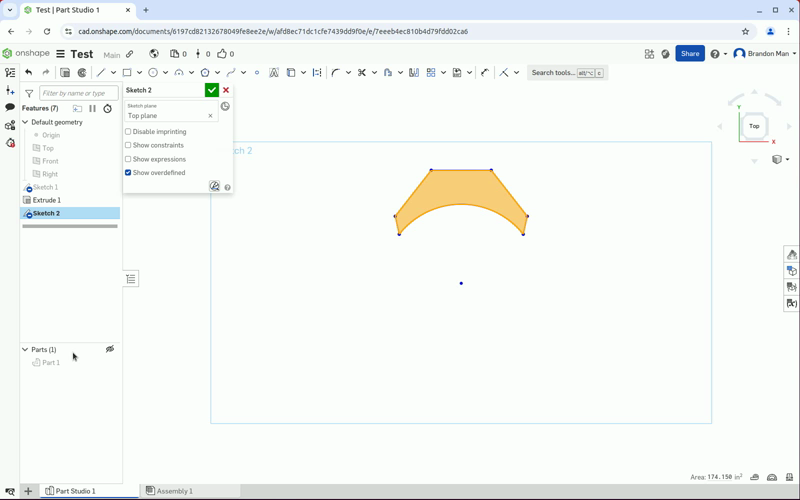
key(shift+e)
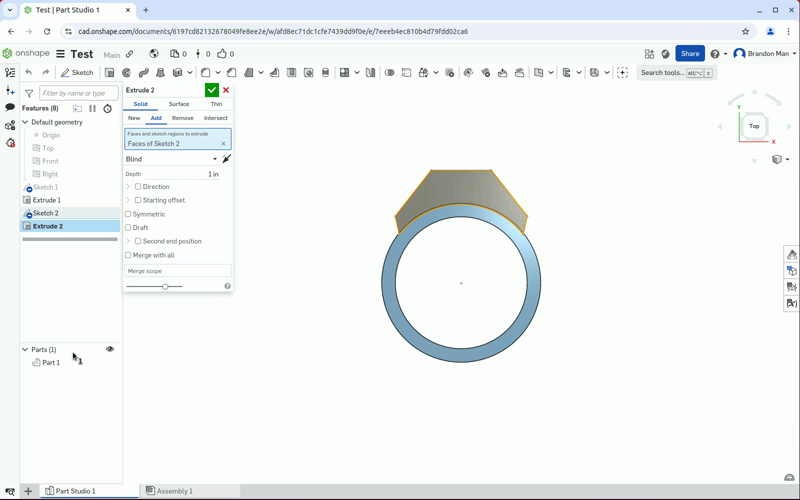
mouse_move(143, 106)
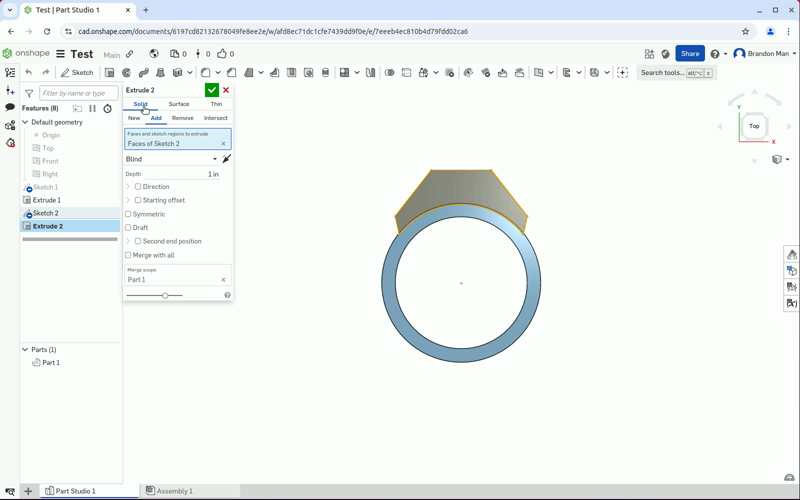
click(143, 106)
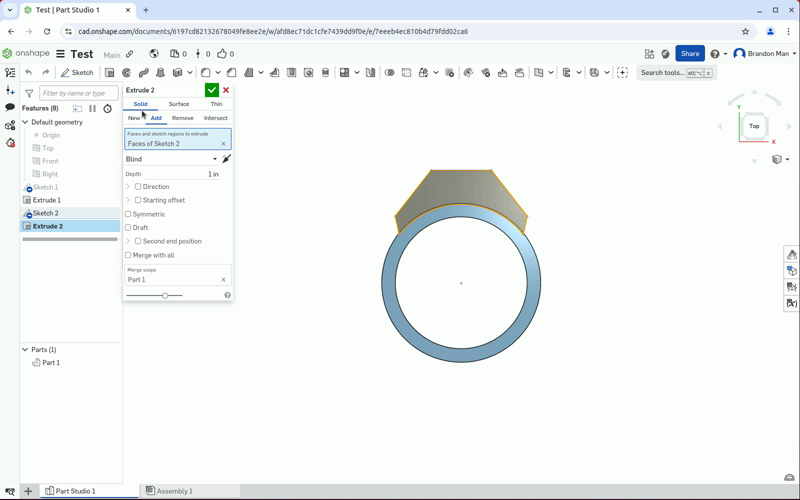
mouse_move(137, 120)
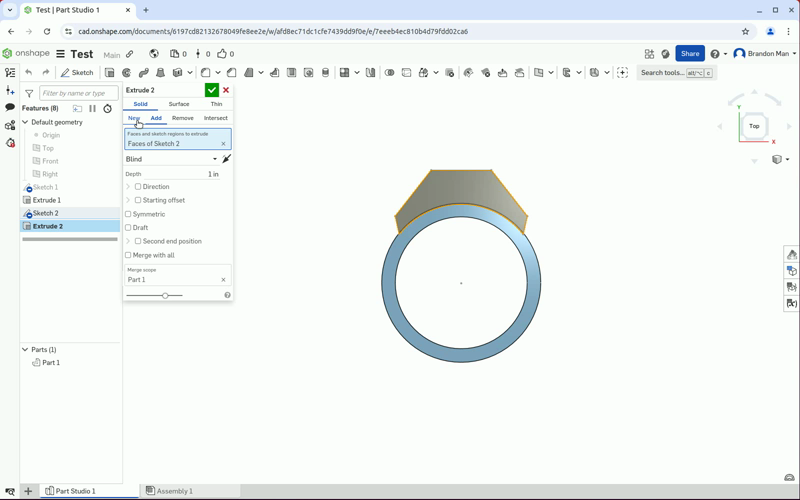
click(137, 120)
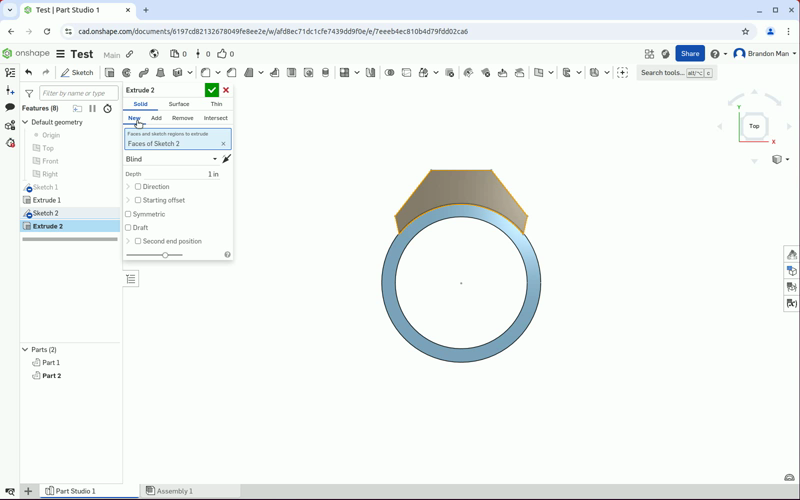
key(tab, 4)
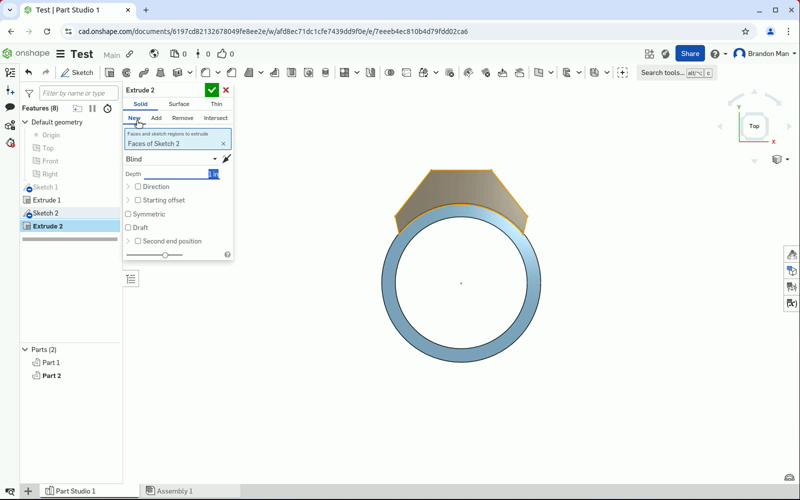
text(8.425)
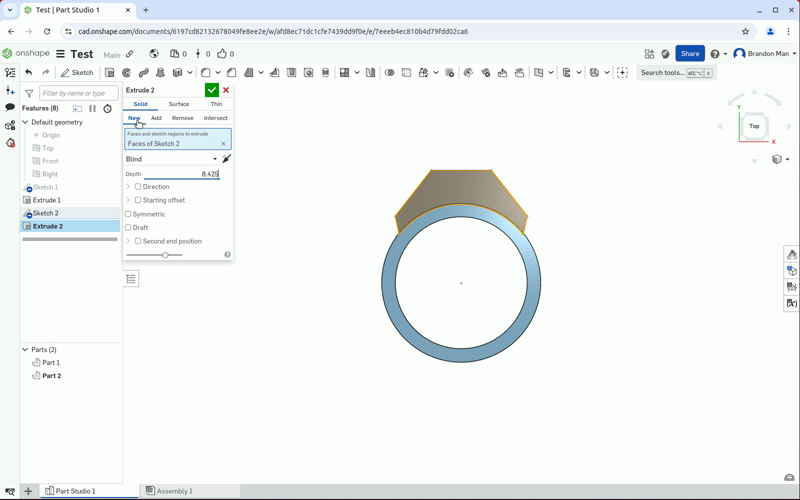
key(enter)
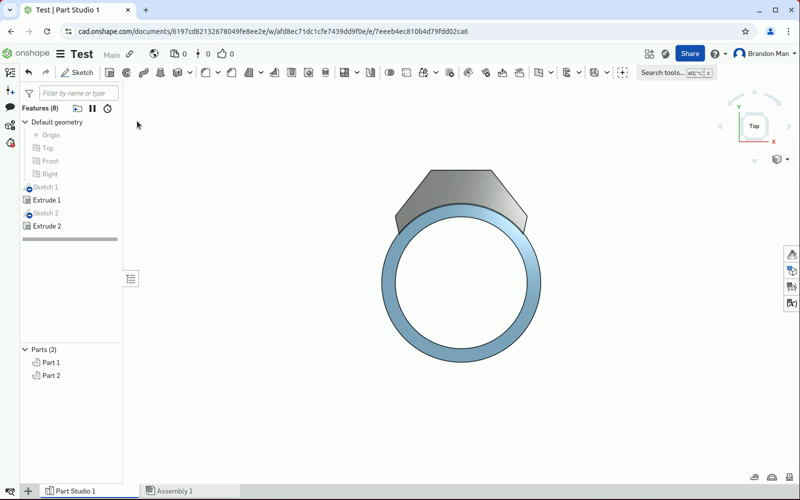
key(shift+h)
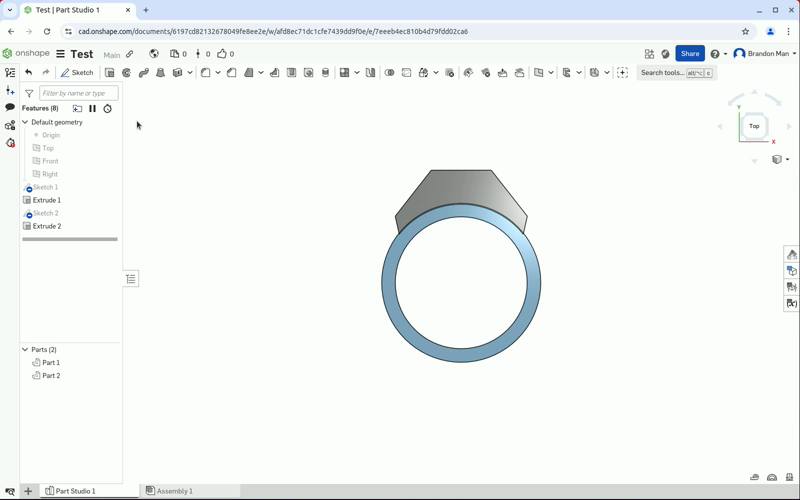
key(shift+h)
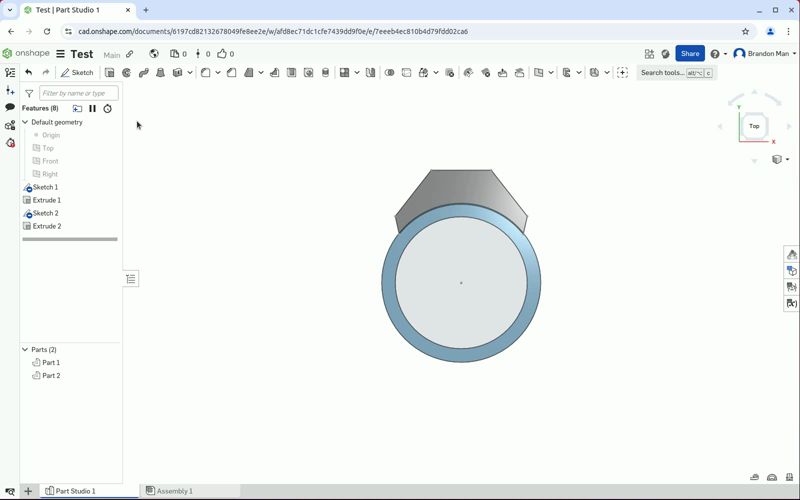
key(shift+7)
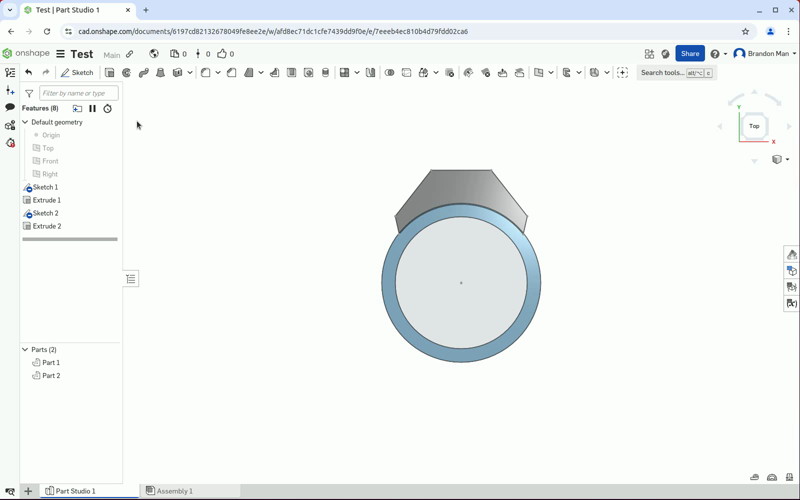
key(up, 3)
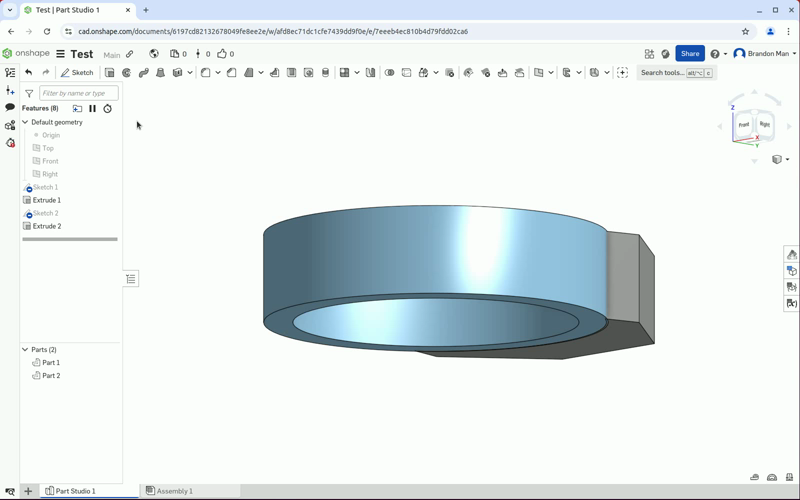
key(left, 3)
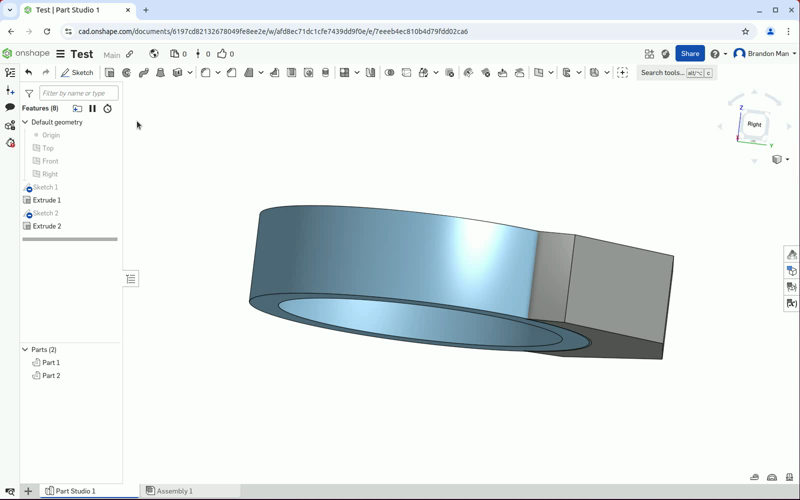
key(right, 3)
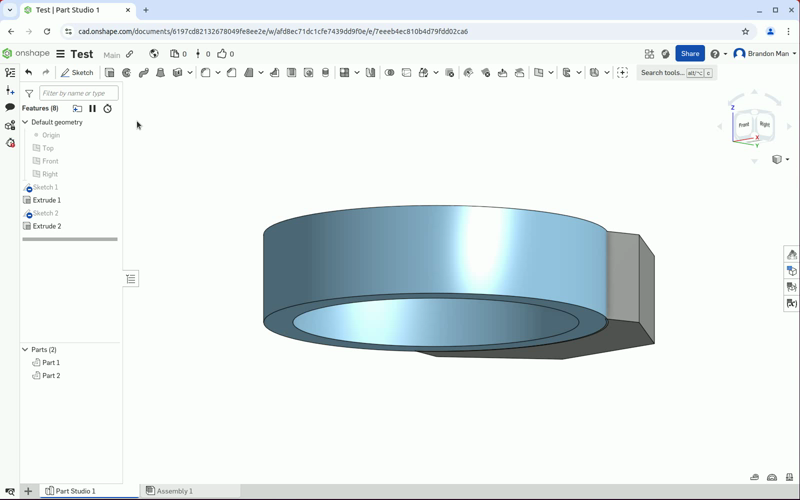
key(down, 3)
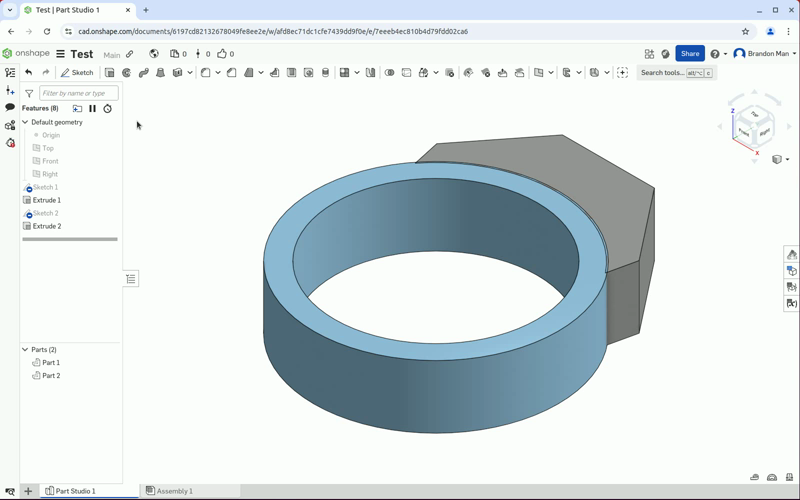
mouse_move(73, 189)
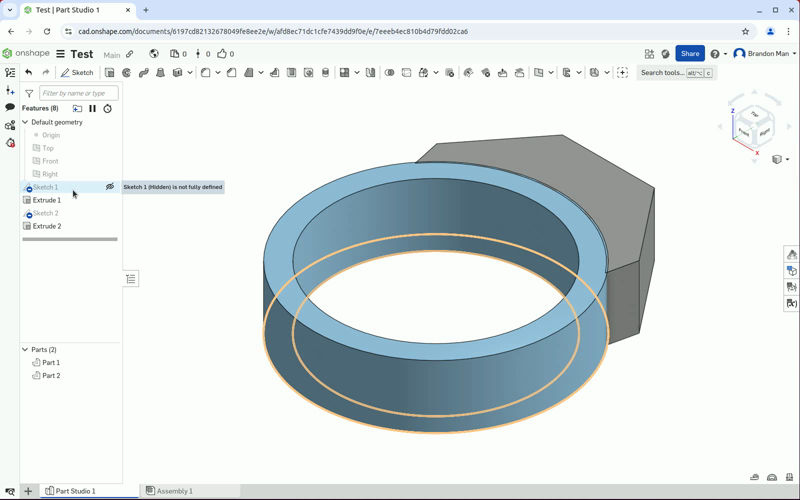
click(73, 189)